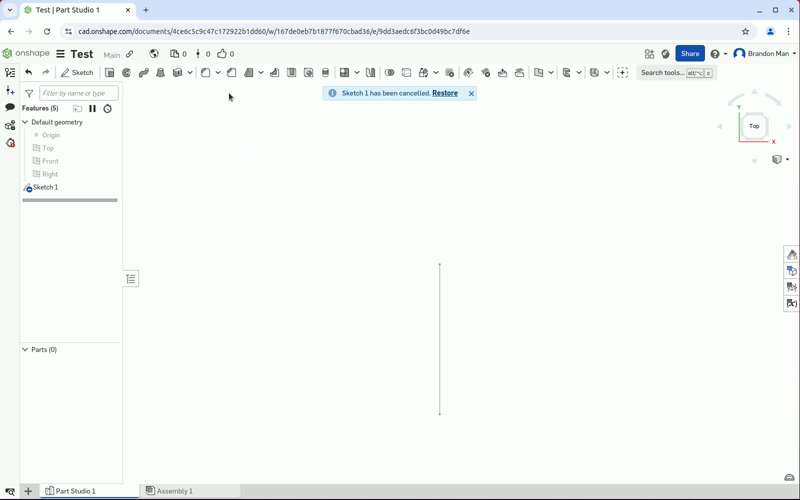
key(shift+h)
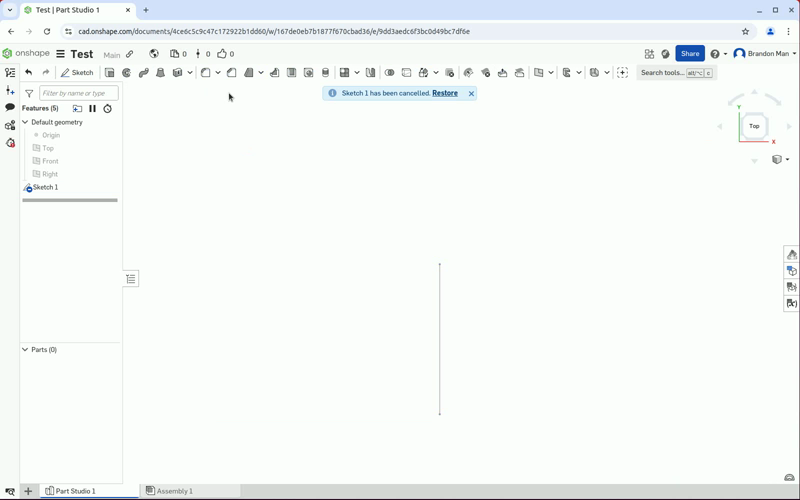
key(shift+s)
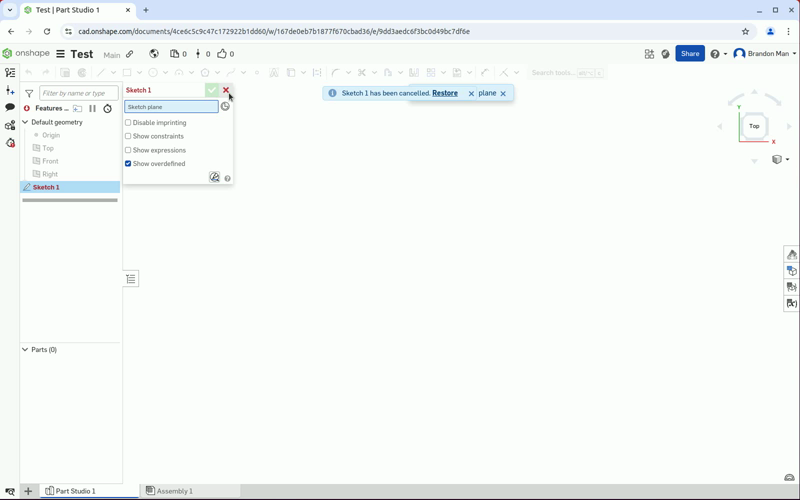
mouse_move(73, 150)
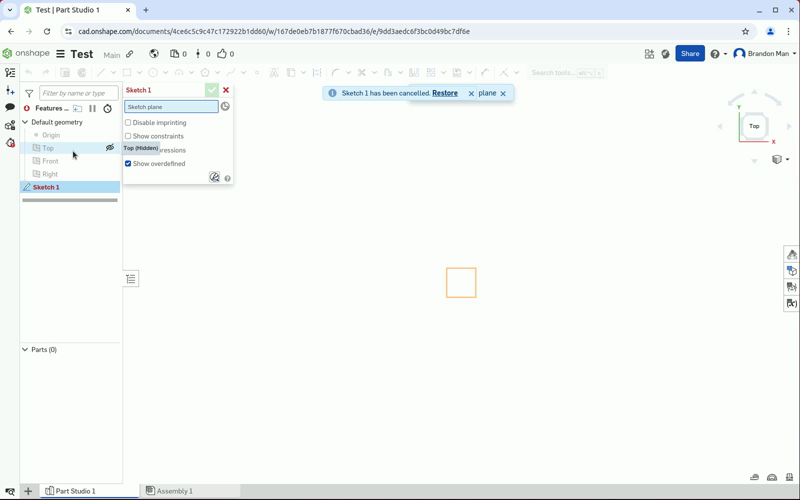
click(73, 150)
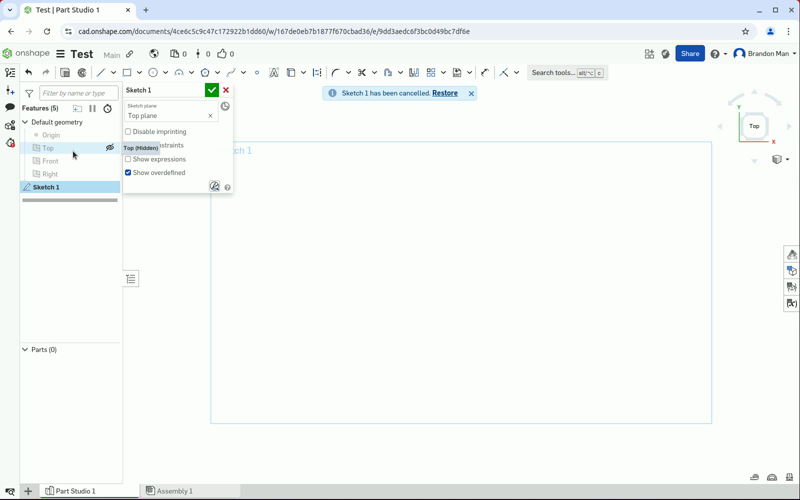
mouse_move(73, 352)
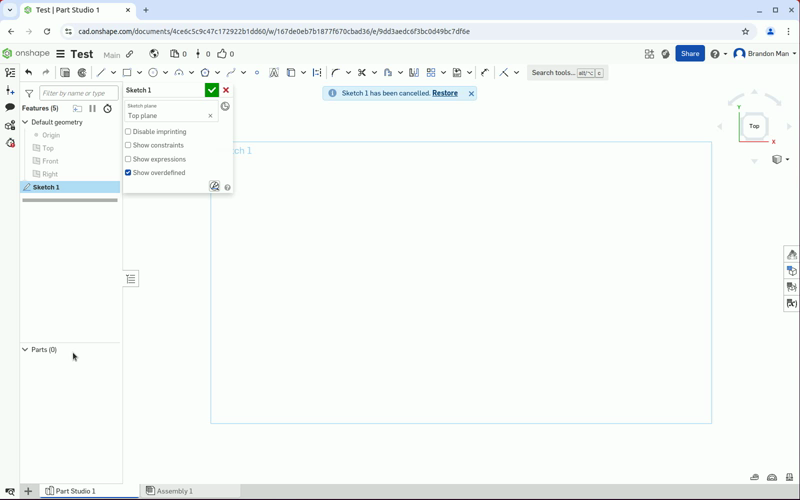
key(y)
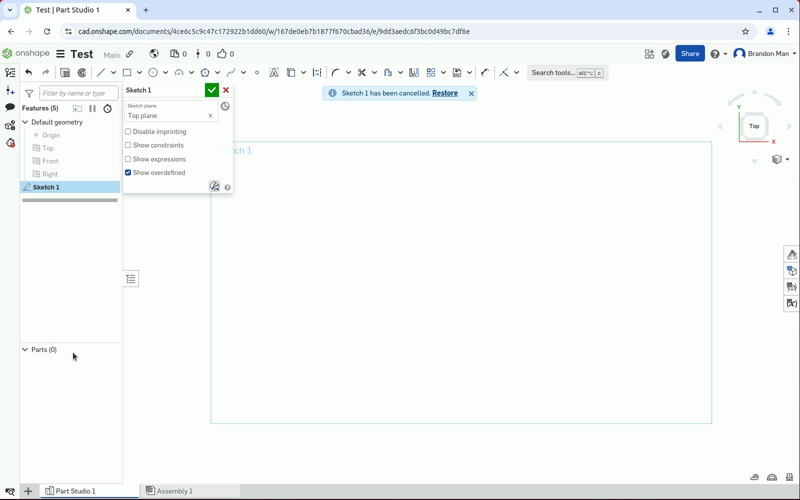
key(l)
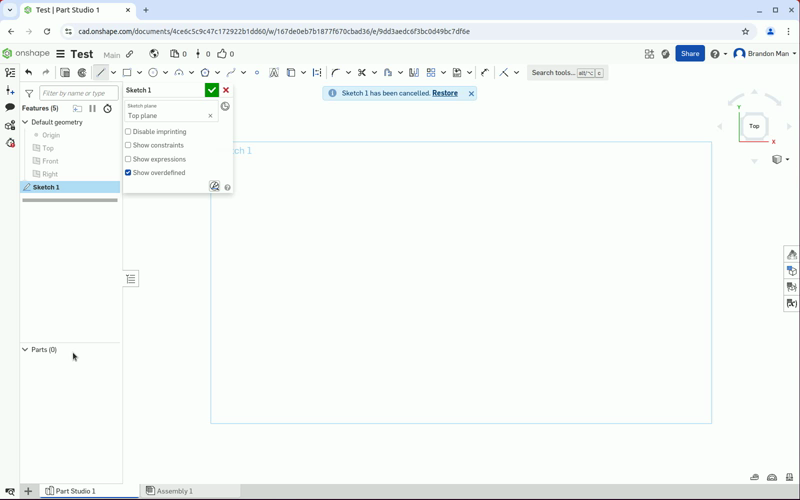
key_down(shift)
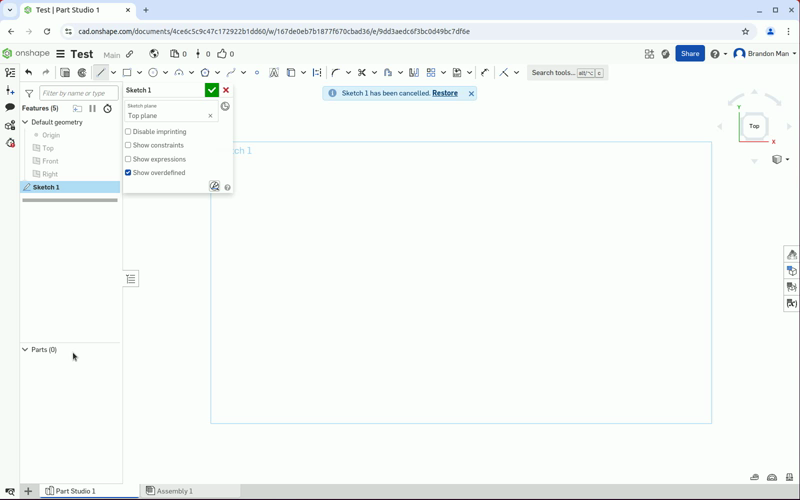
mouse_move(348, 370)
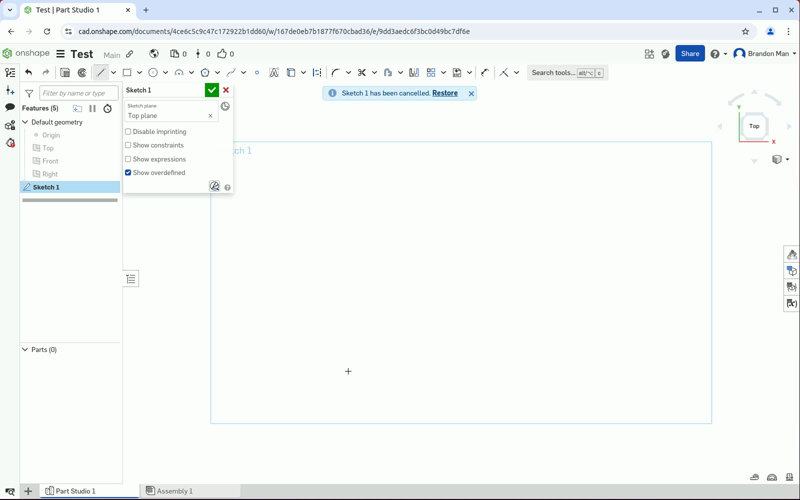
click(348, 370)
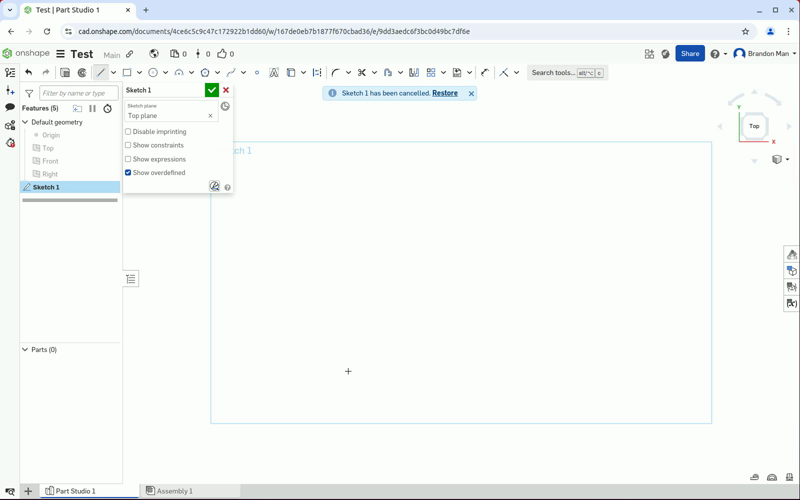
key_up(shift)
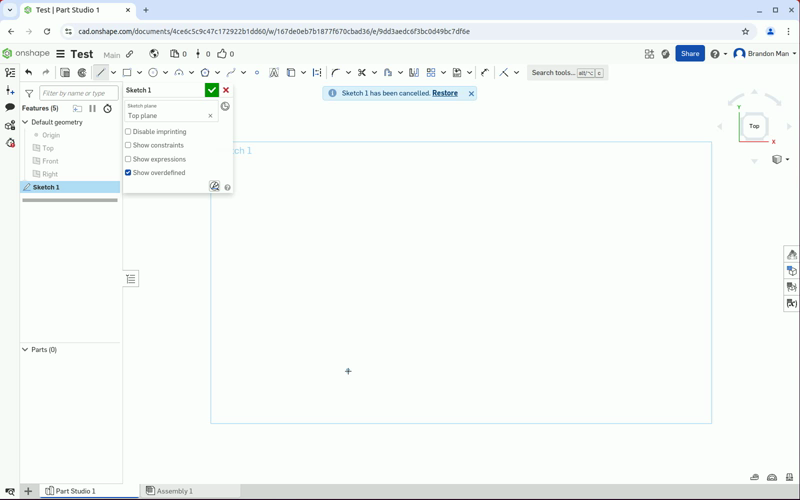
key_down(shift)
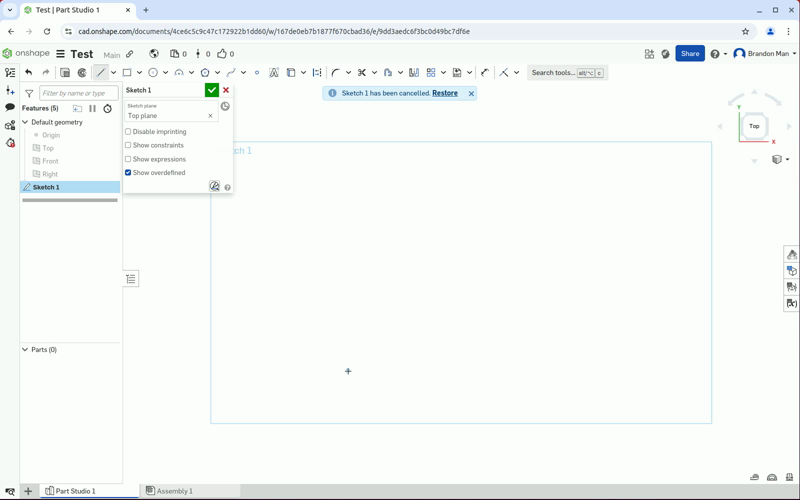
mouse_move(572, 370)
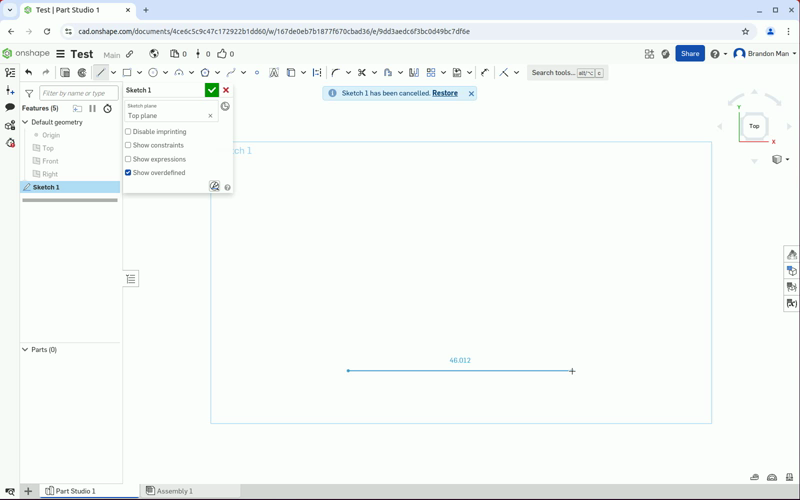
click(572, 370)
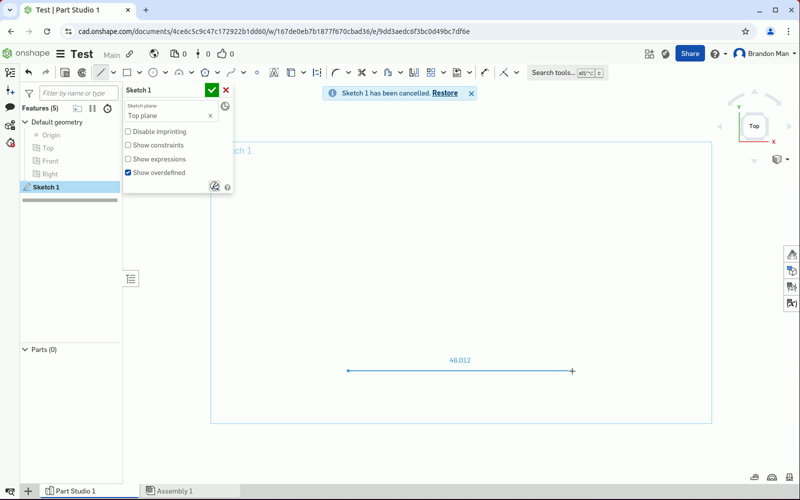
key_up(shift)
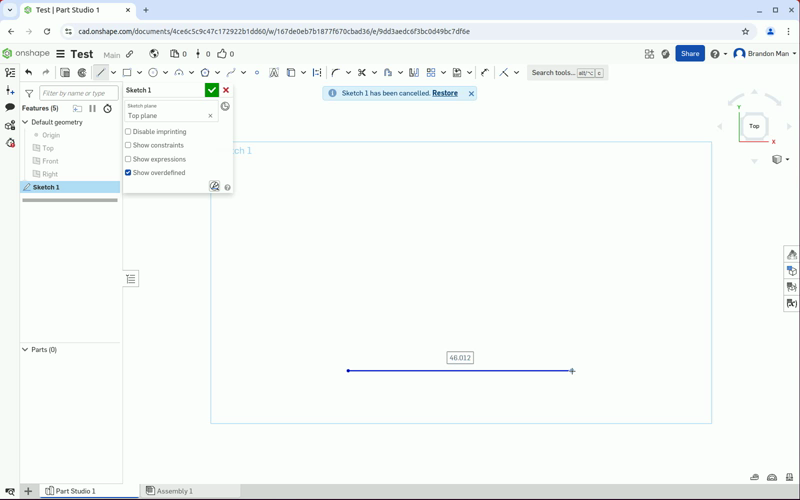
key_down(shift)
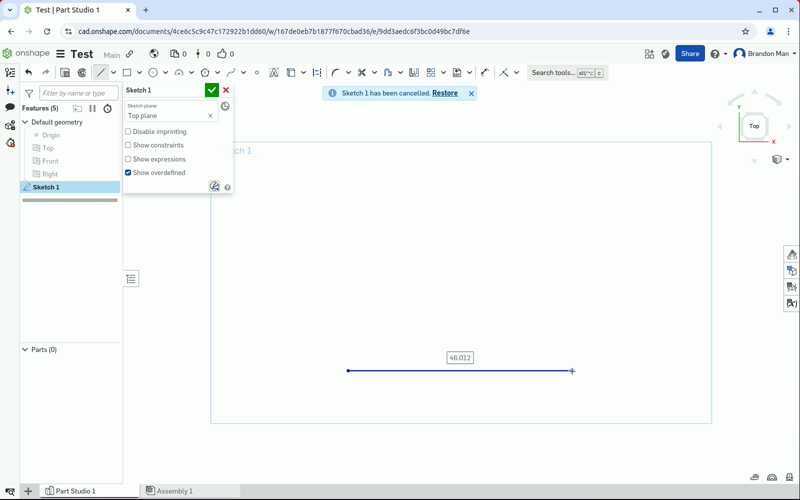
mouse_move(572, 196)
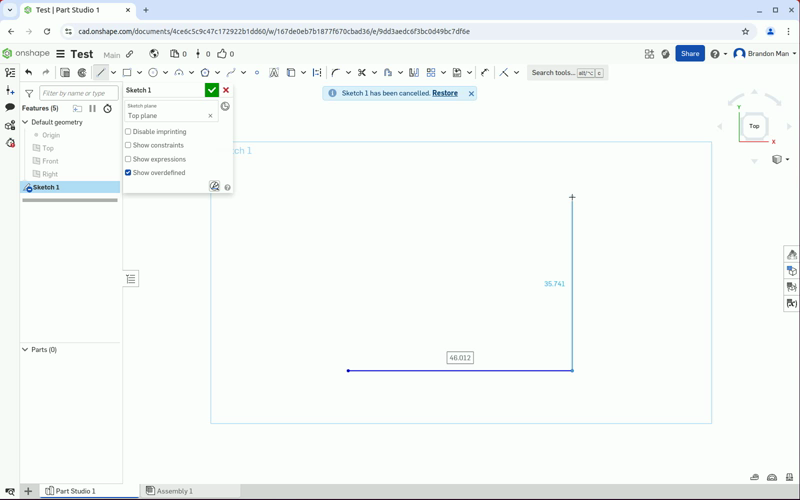
click(572, 196)
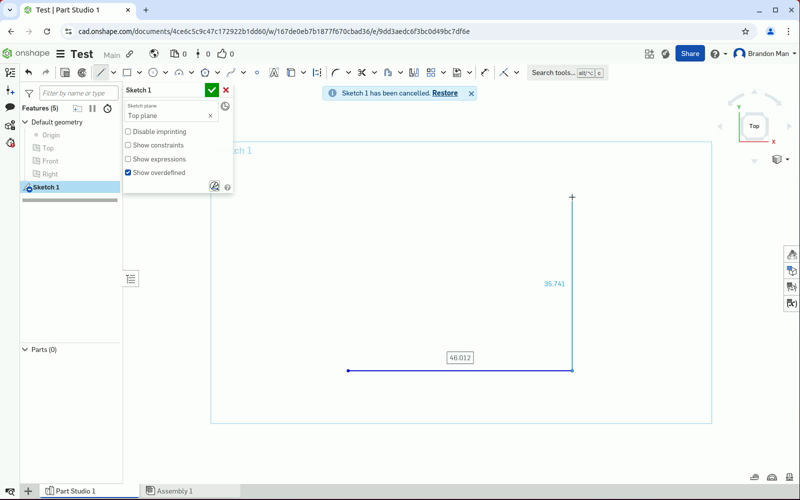
key_up(shift)
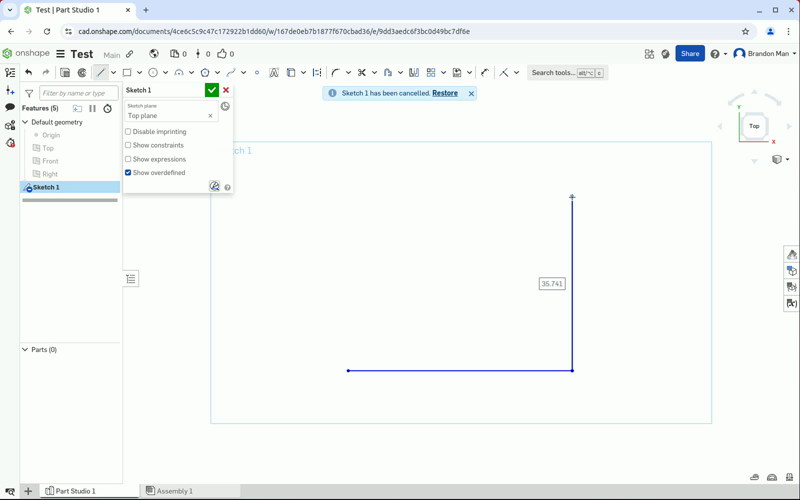
key_down(shift)
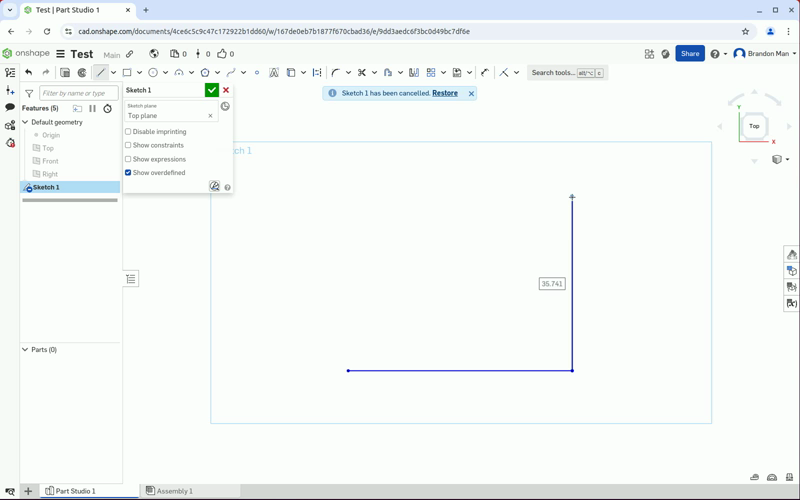
mouse_move(348, 196)
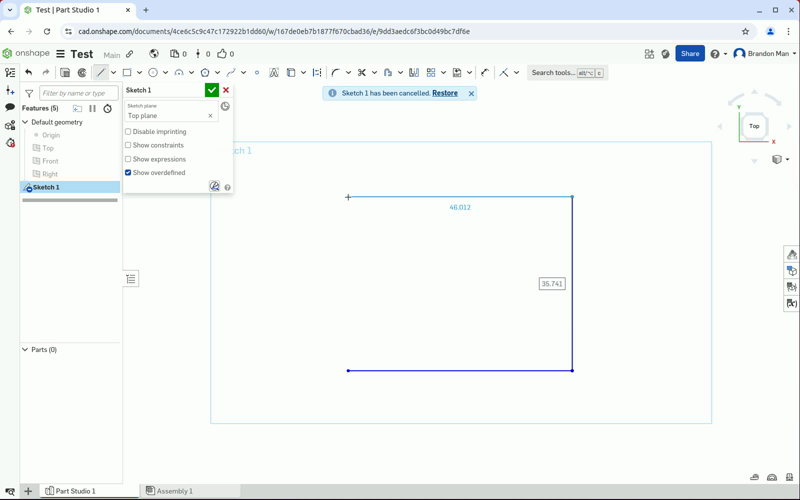
click(348, 196)
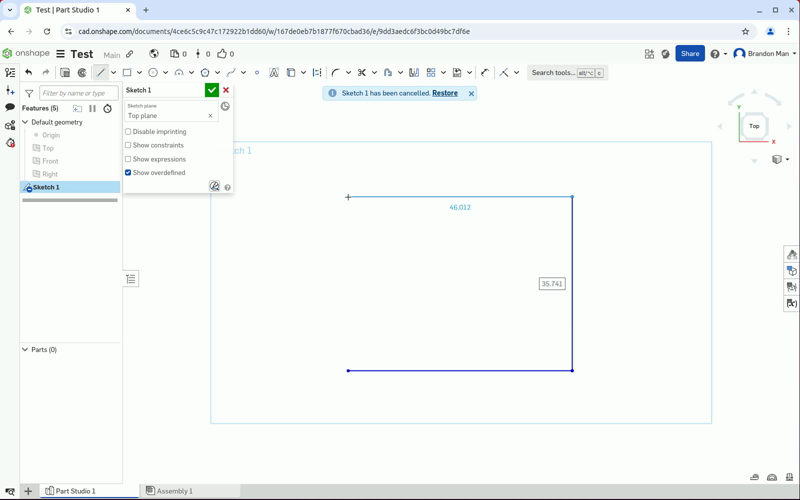
key_up(shift)
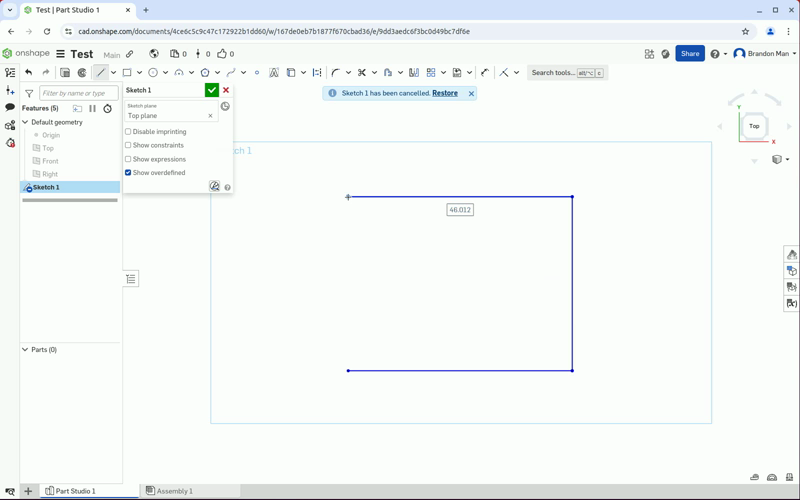
key_down(shift)
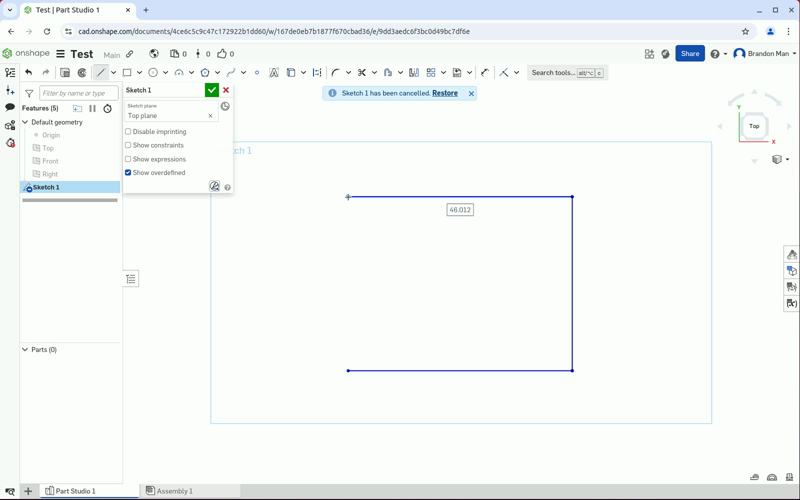
mouse_move(348, 370)
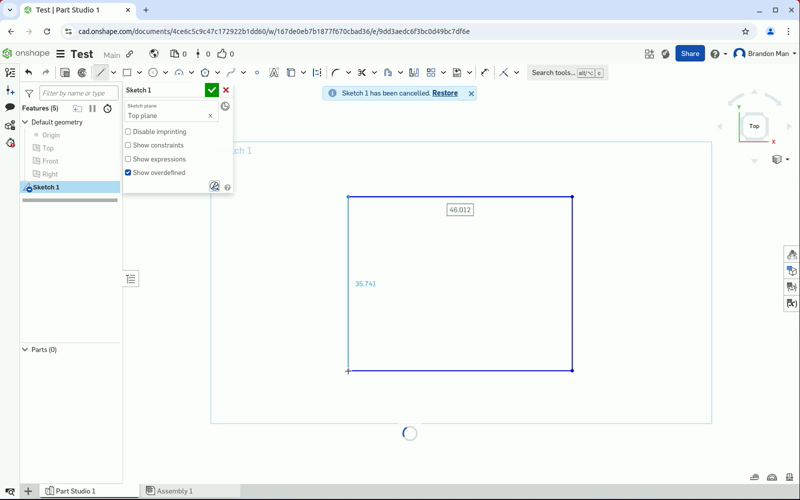
key_up(shift)
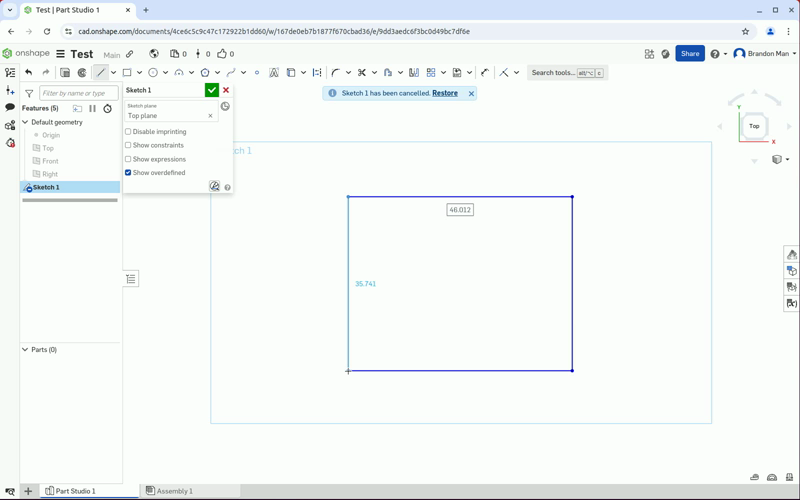
click(348, 370)
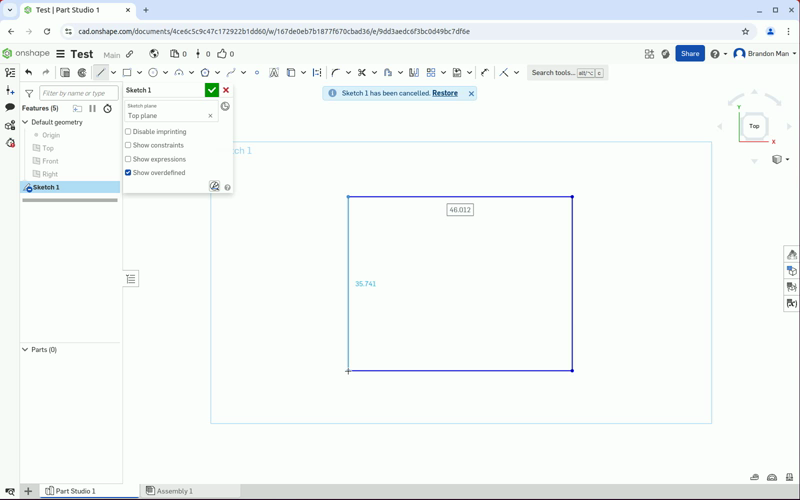
key(esc)
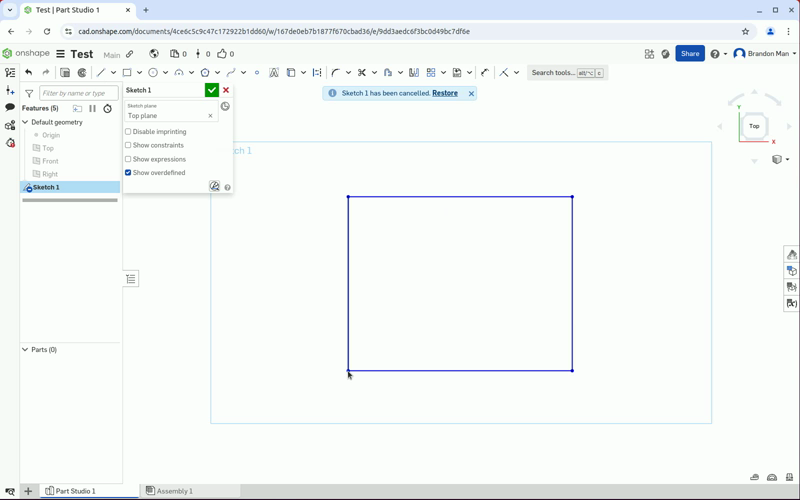
mouse_move(488, 230)
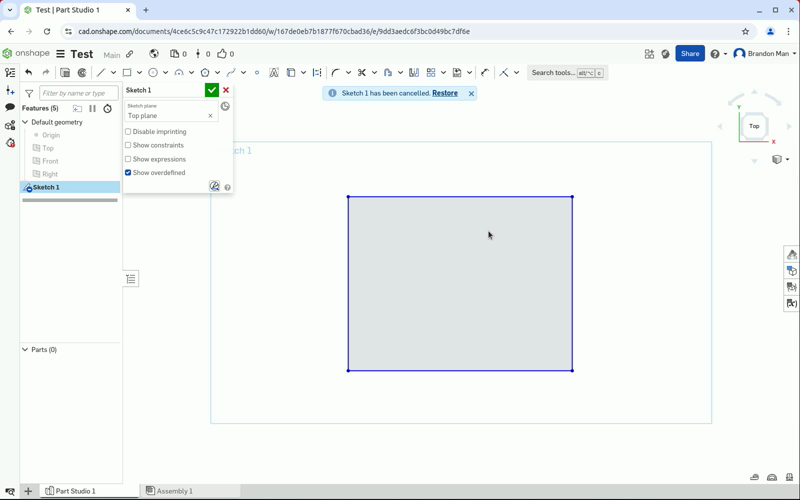
click(488, 230)
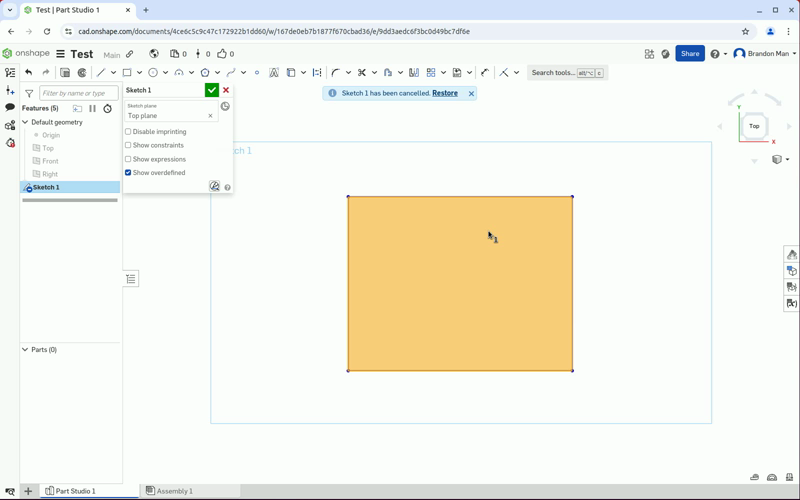
mouse_move(73, 352)
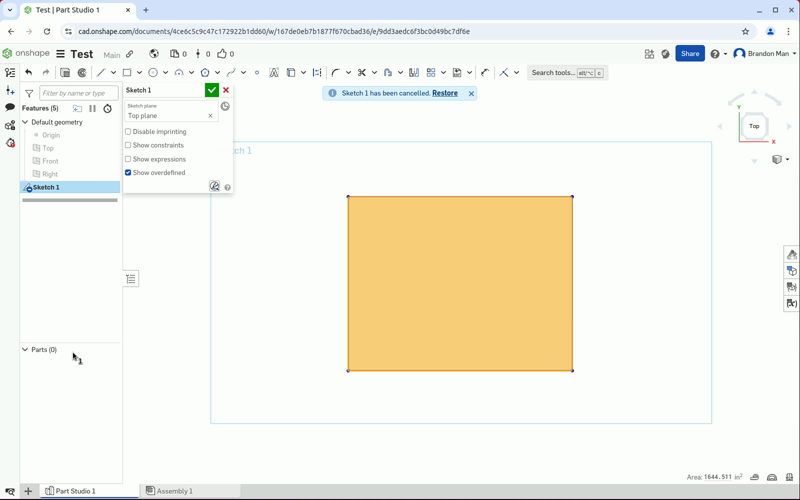
key(shift+y)
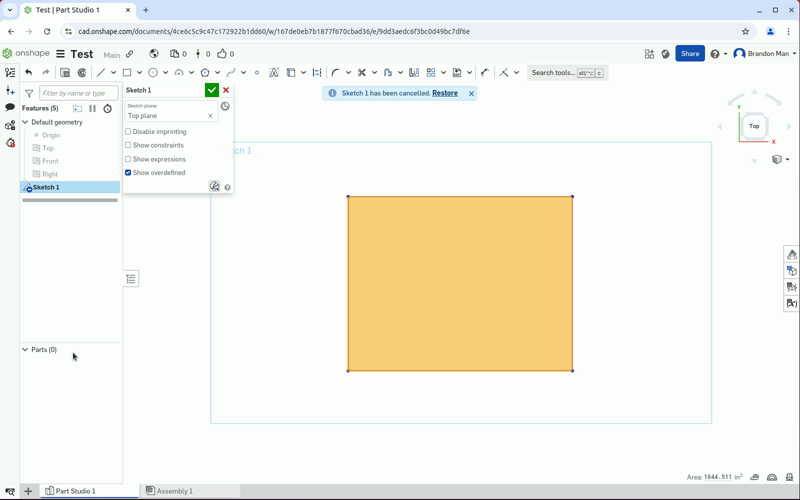
key(shift+e)
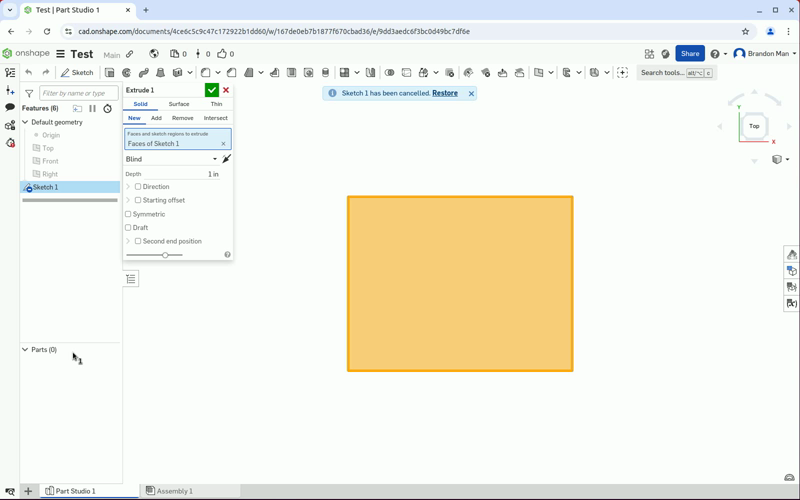
mouse_move(143, 106)
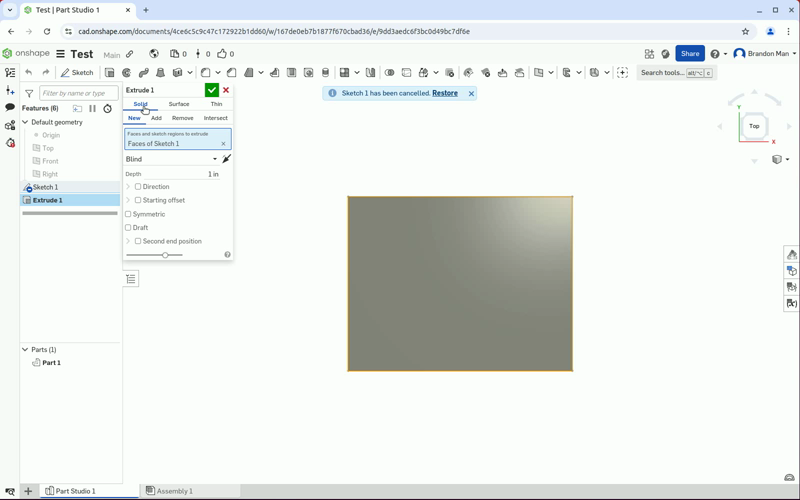
click(143, 106)
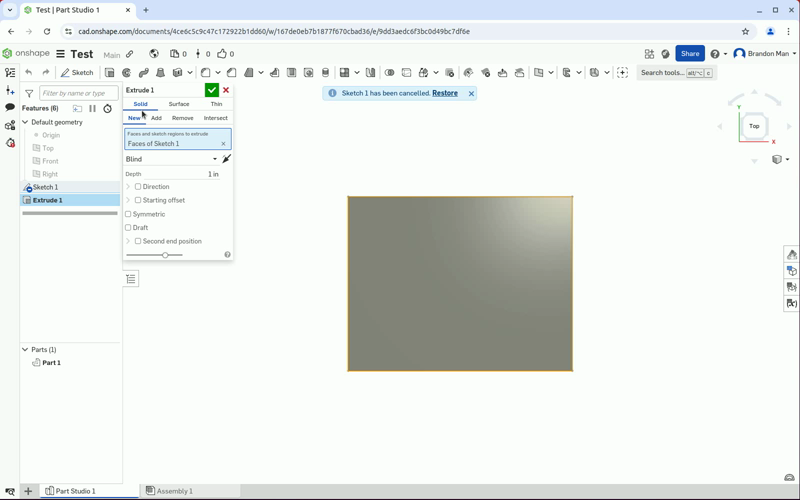
mouse_move(137, 120)
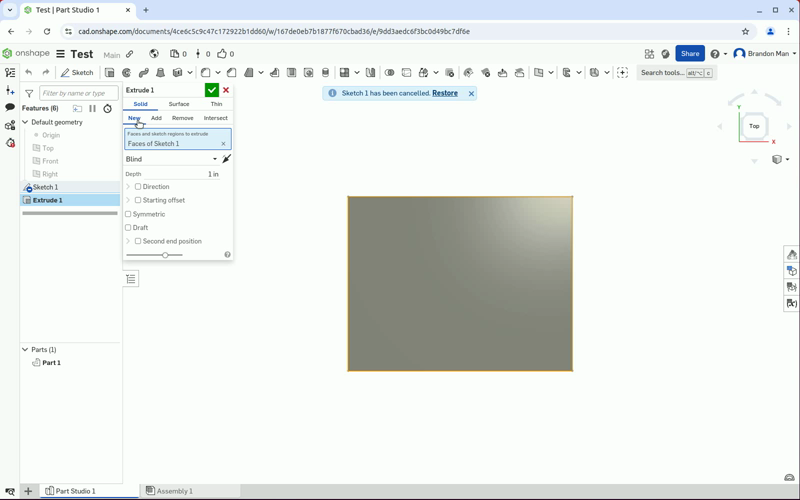
click(137, 120)
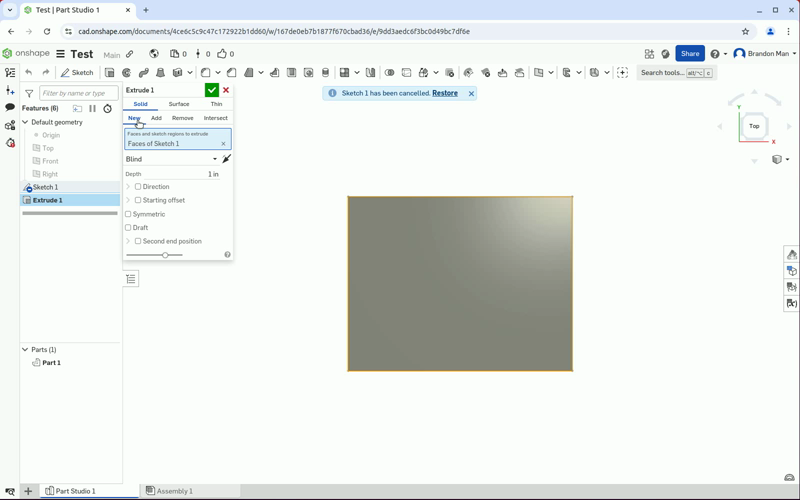
key(tab, 4)
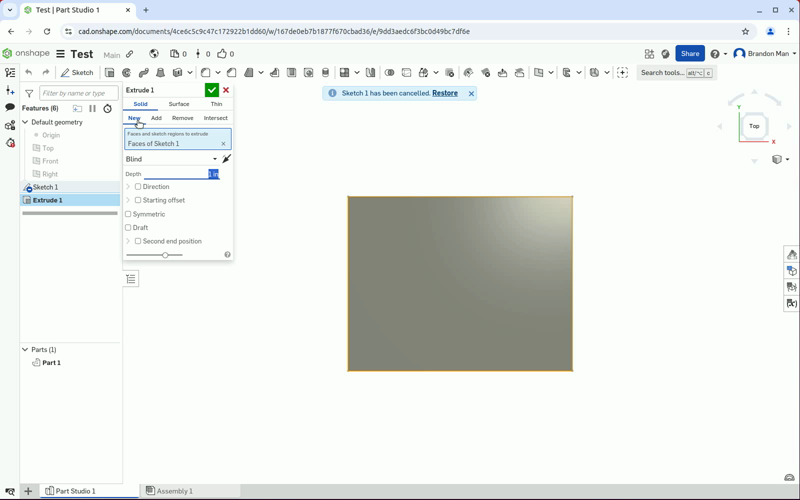
text(-8.184)
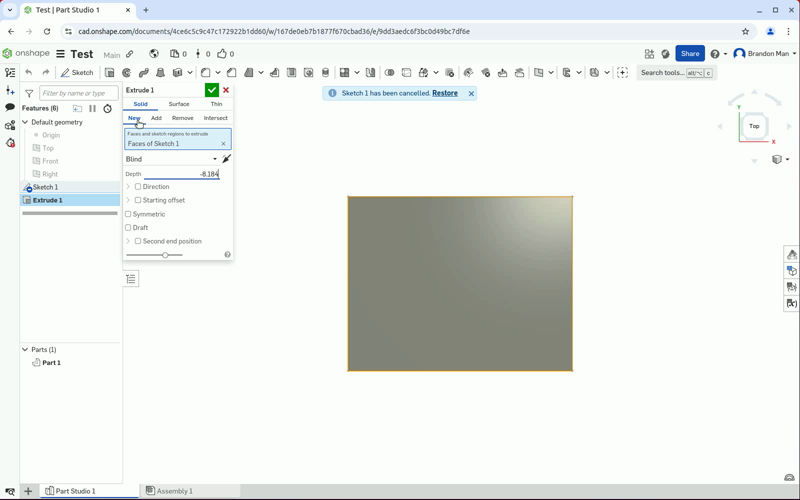
key(enter)
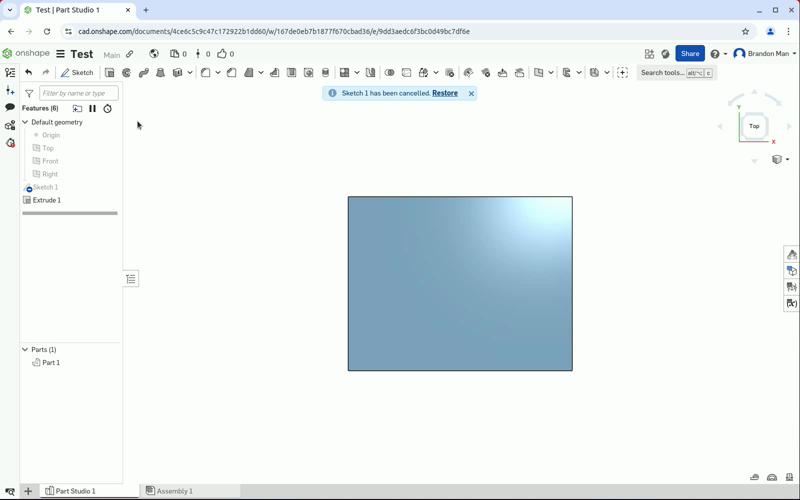
key(shift+h)
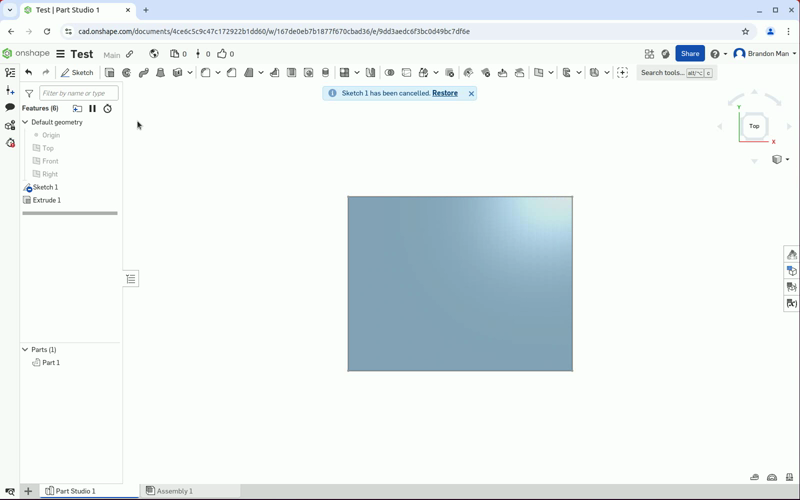
key(shift+h)
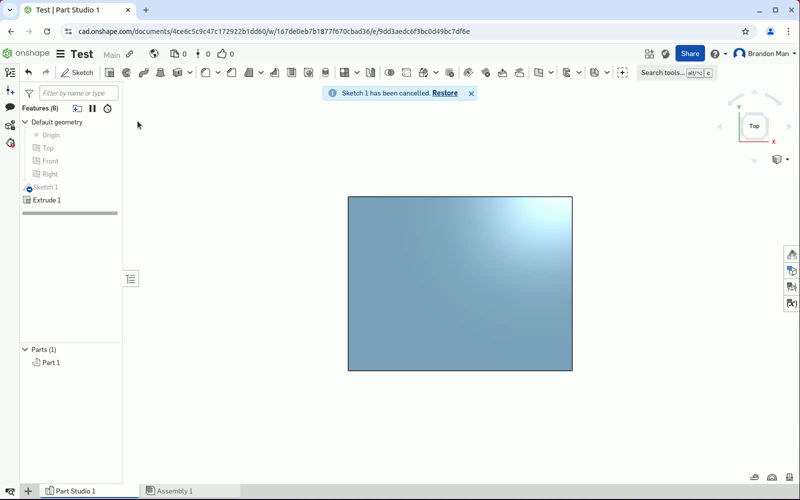
mouse_move(73, 189)
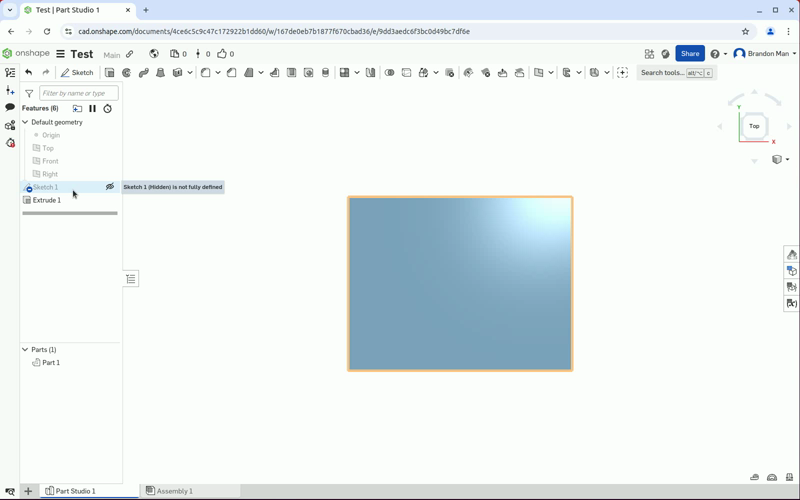
click(73, 189)
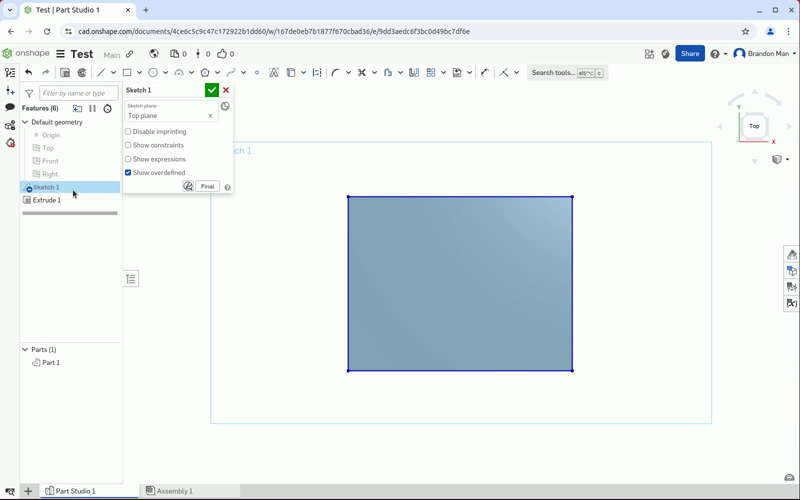
mouse_move(229, 92)
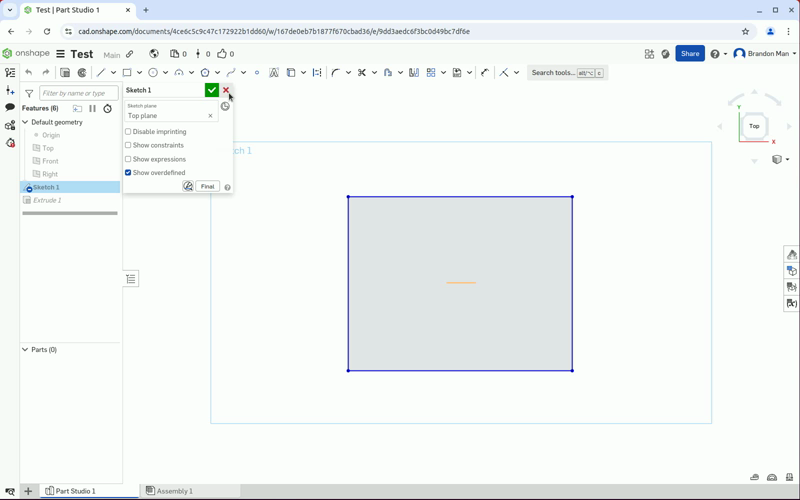
click(229, 92)
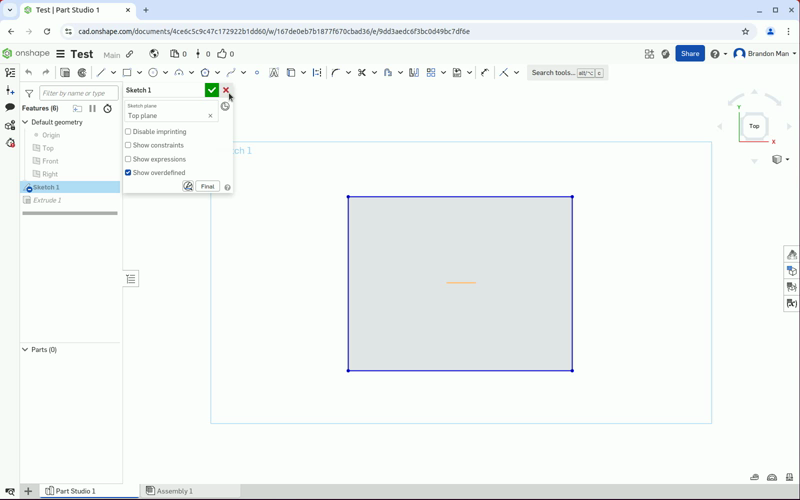
key(shift+s)
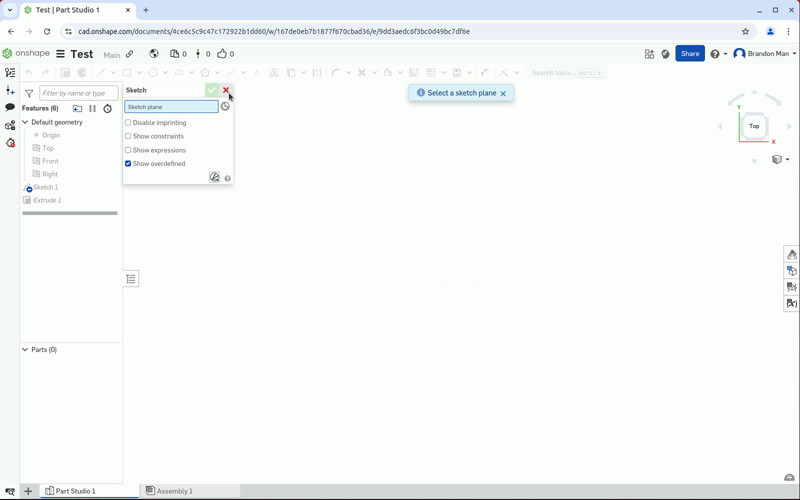
mouse_move(73, 150)
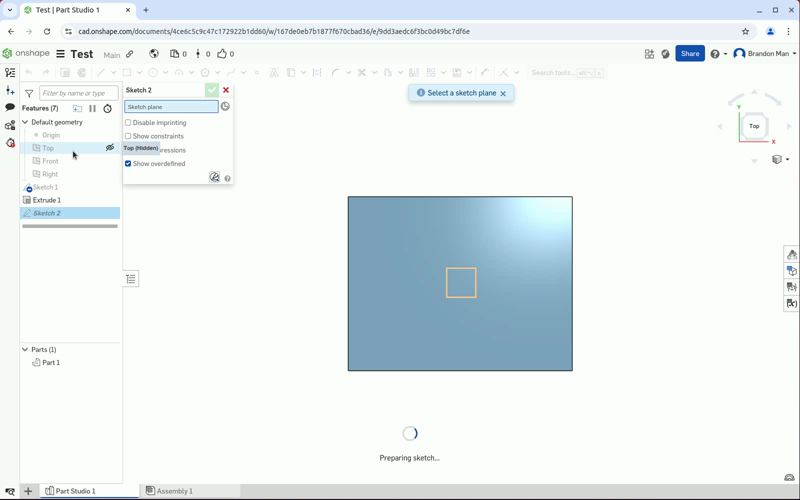
click(73, 150)
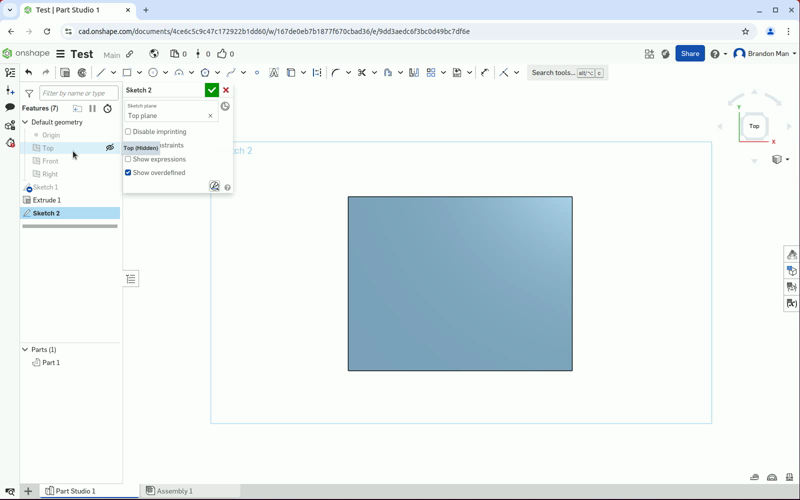
mouse_move(73, 352)
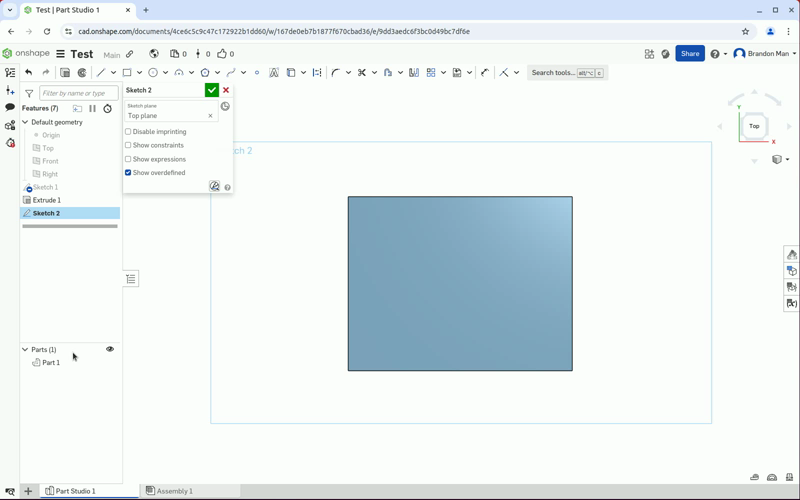
key(y)
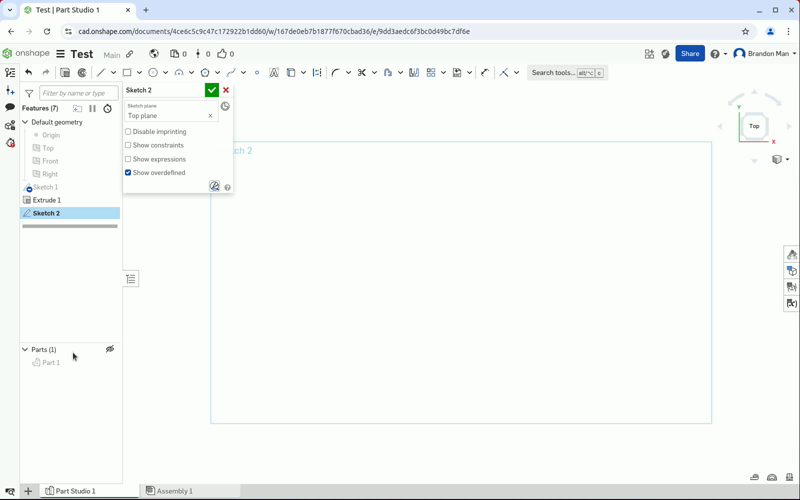
key(c)
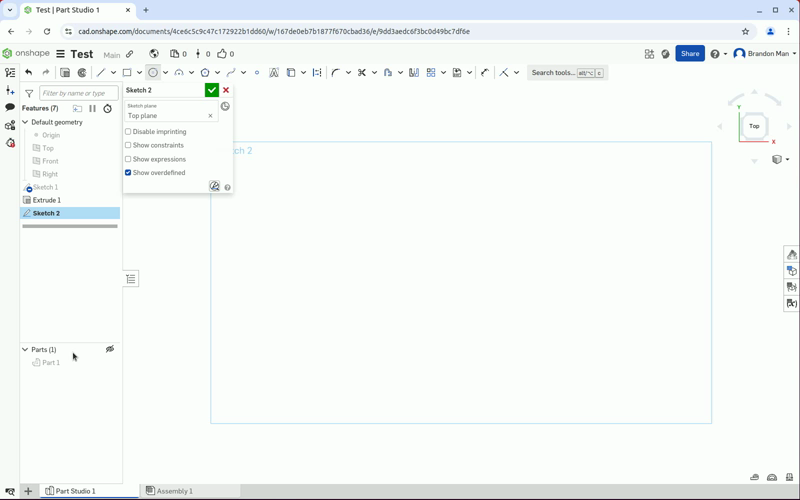
key_down(shift)
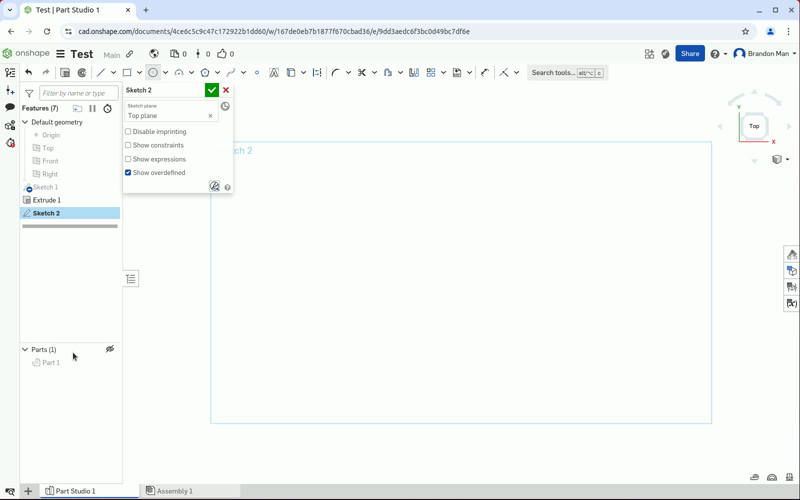
mouse_move(461, 282)
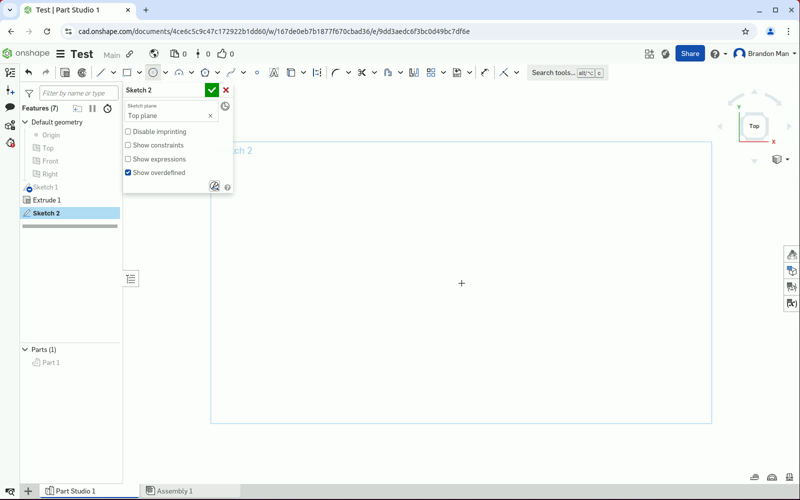
click(461, 282)
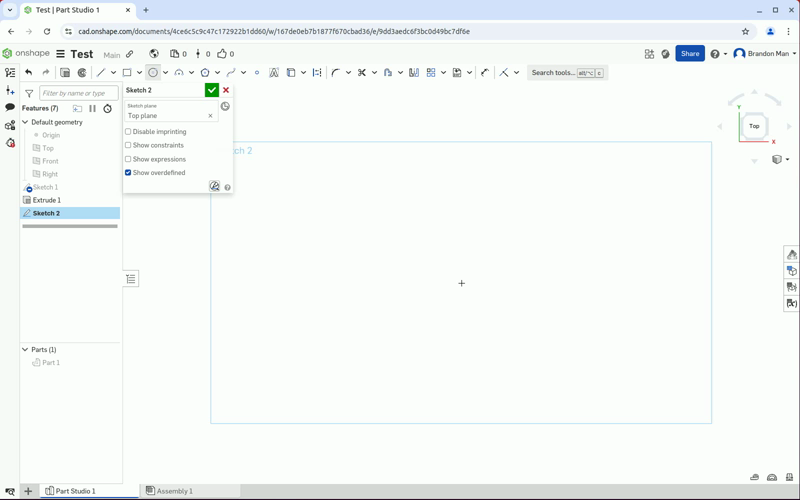
key_up(shift)
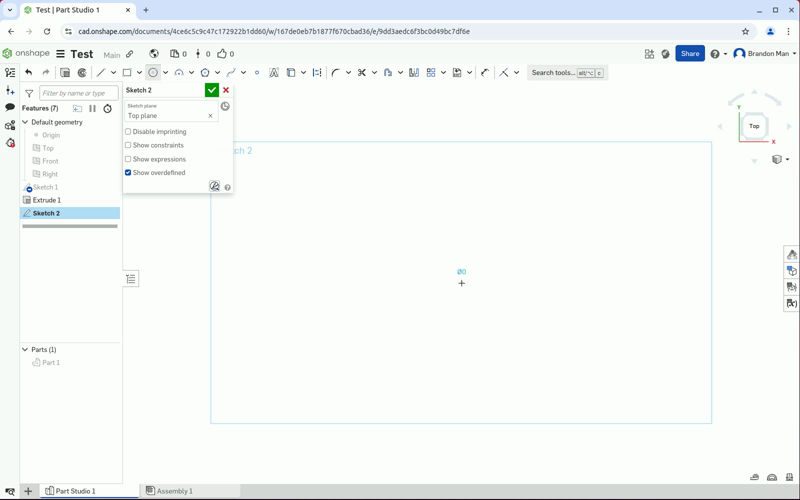
mouse_move(505, 282)
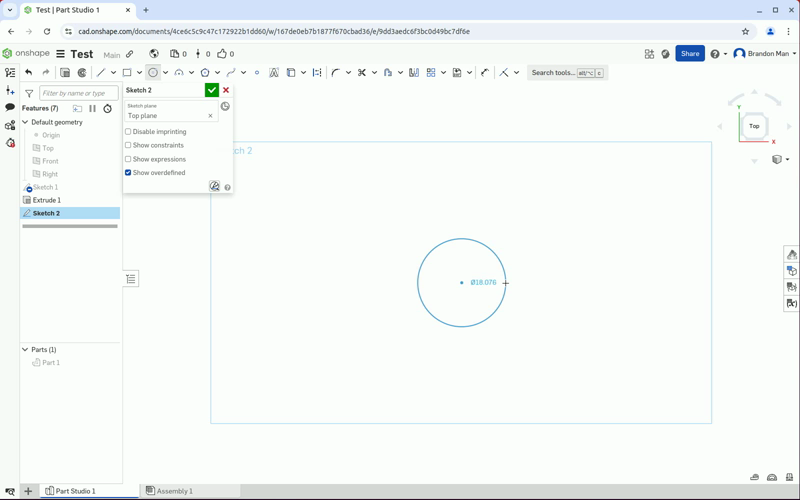
click(505, 282)
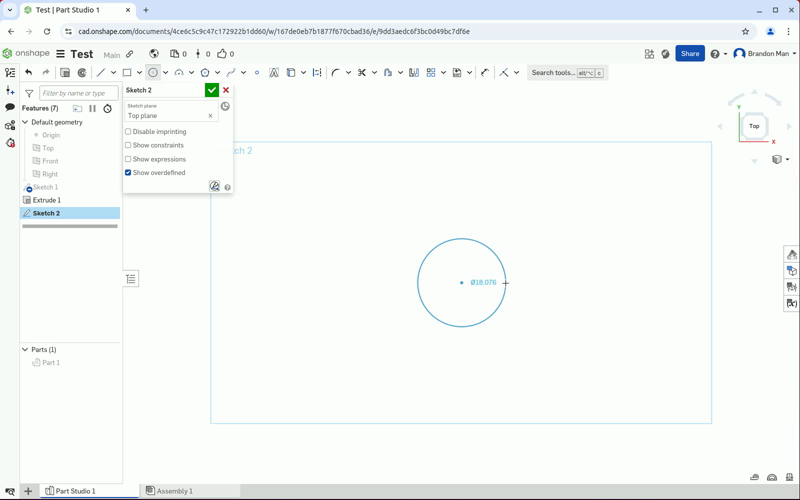
key(esc)
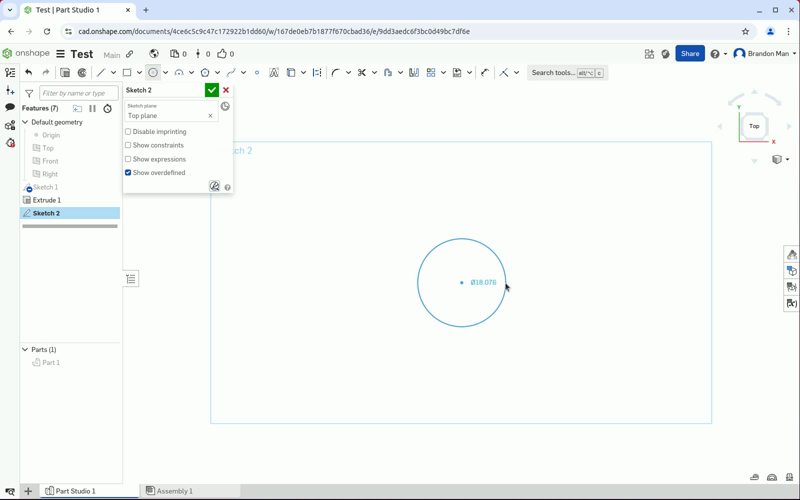
mouse_move(425, 275)
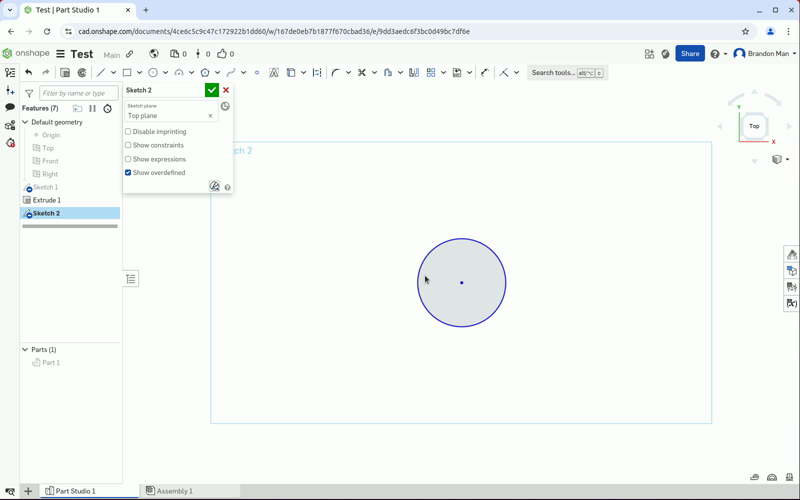
click(425, 275)
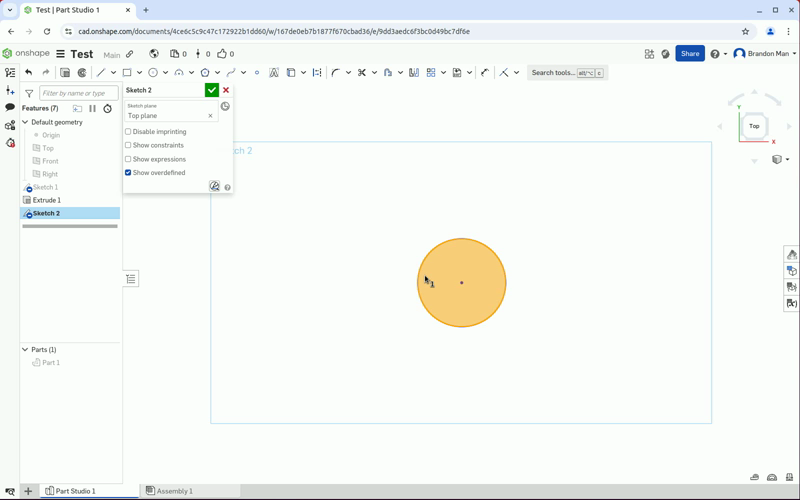
mouse_move(73, 352)
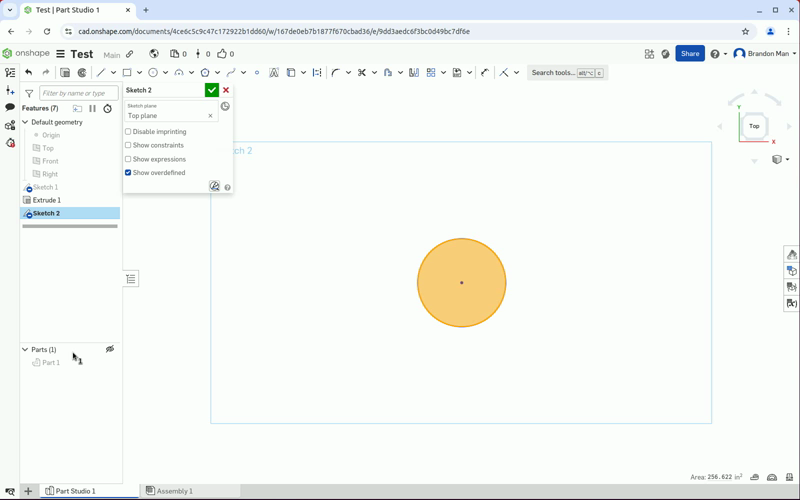
key(shift+y)
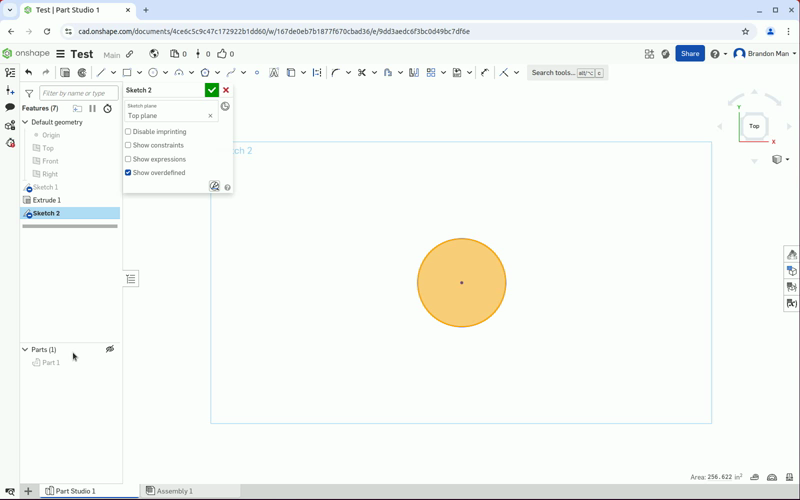
key(shift+e)
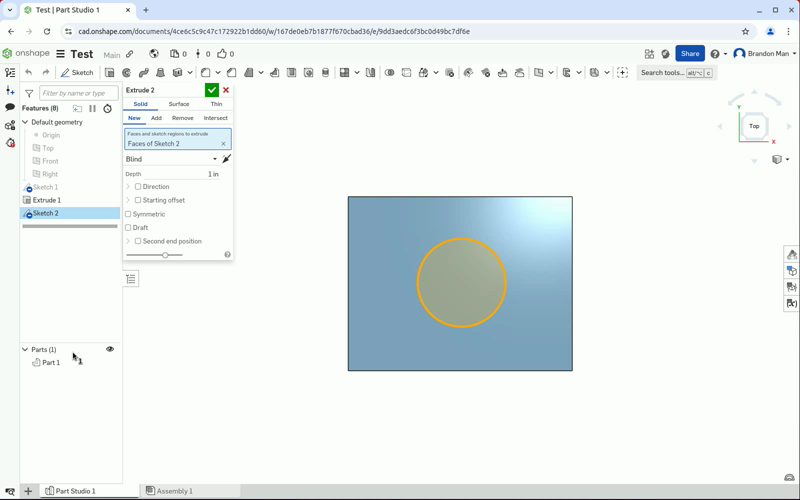
mouse_move(143, 106)
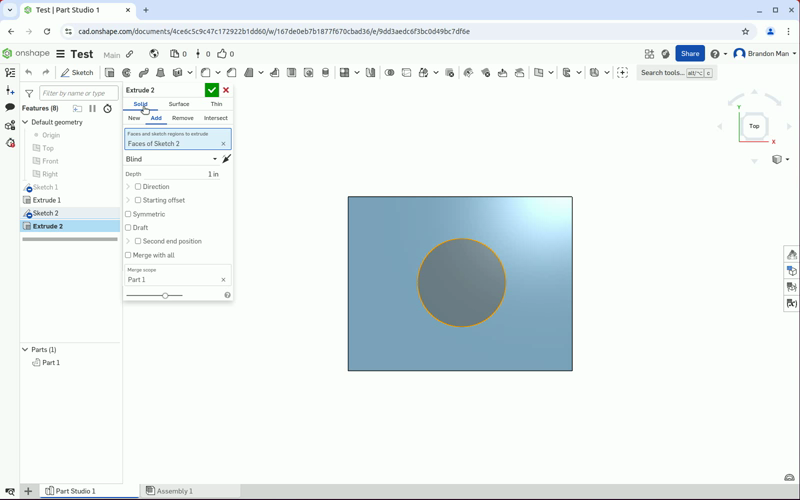
click(143, 106)
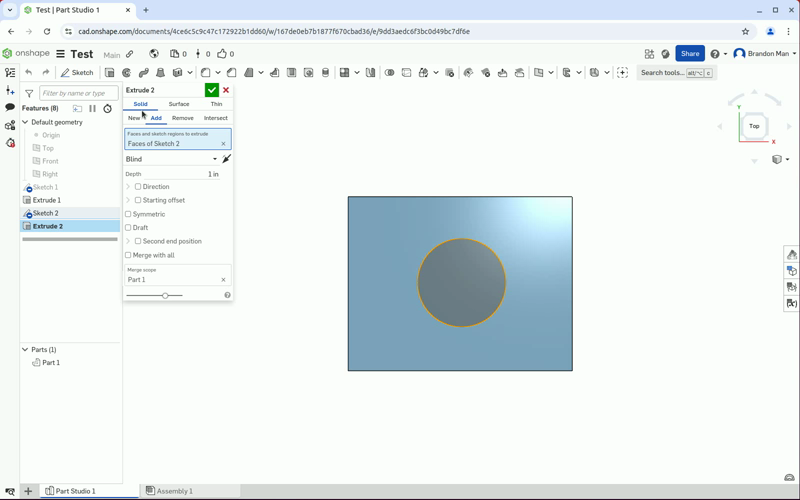
mouse_move(137, 120)
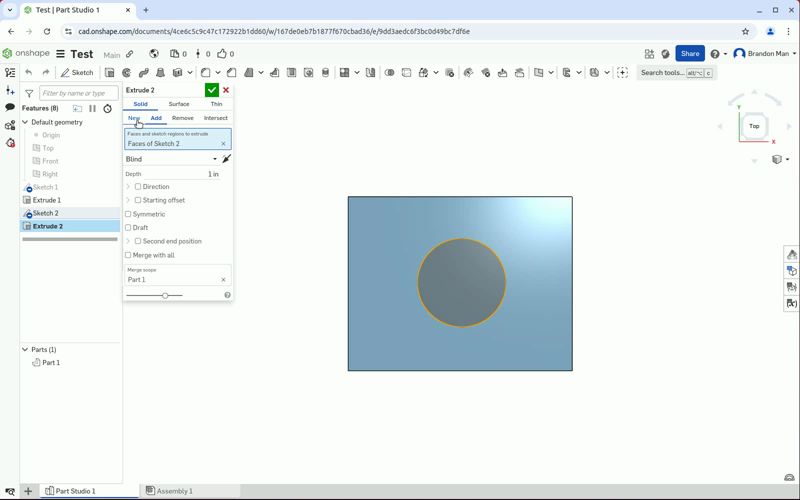
click(137, 120)
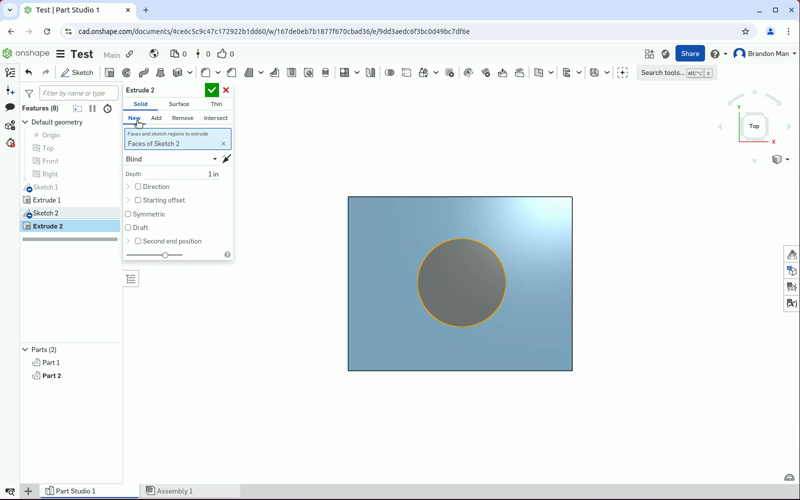
key(tab, 4)
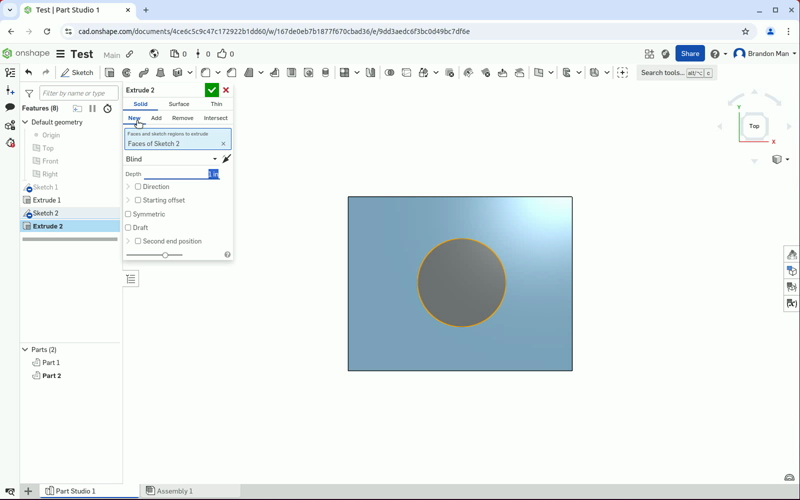
text(13.239)
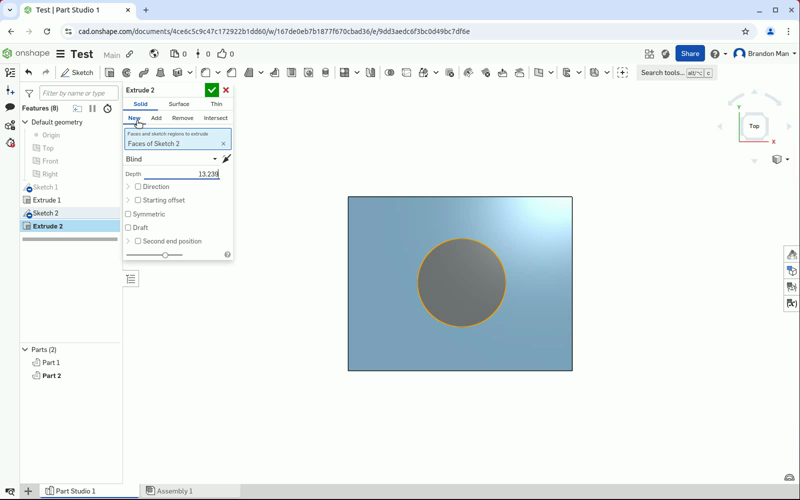
key(enter)
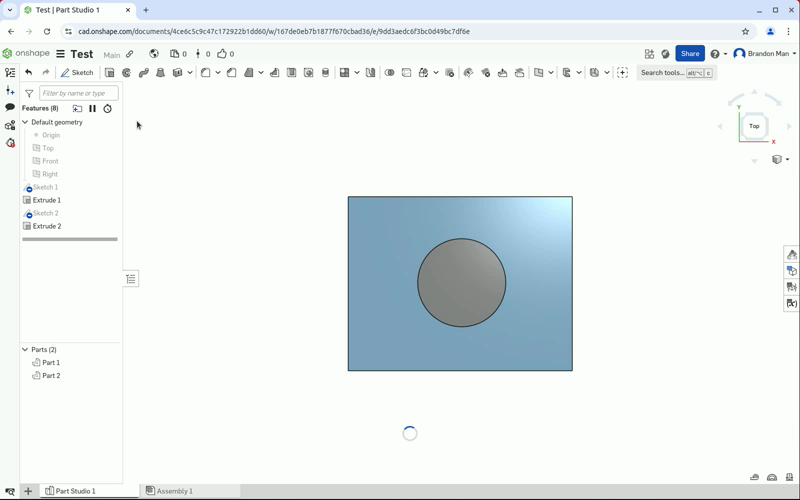
key(shift+h)
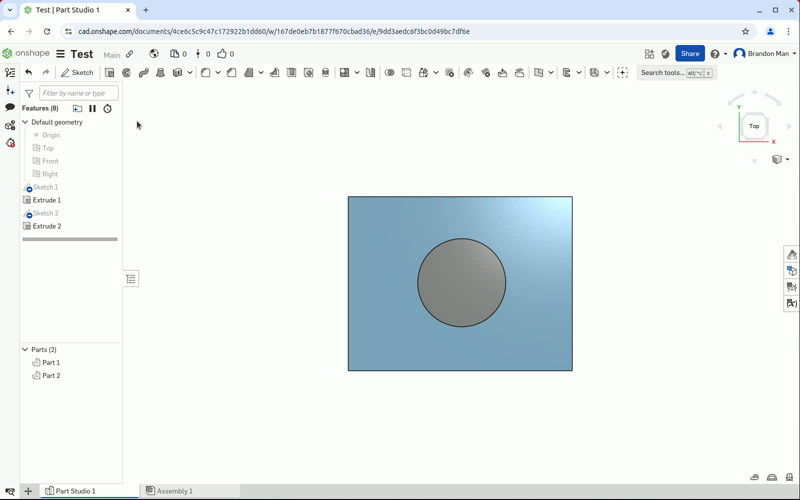
key(shift+h)
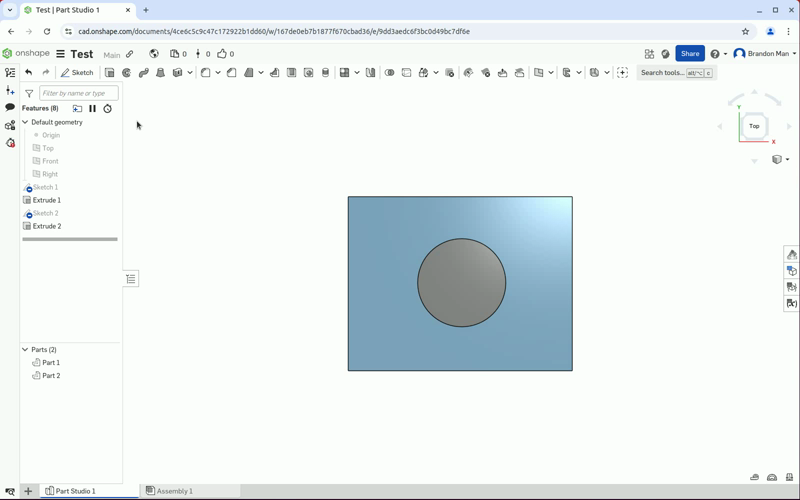
mouse_move(73, 189)
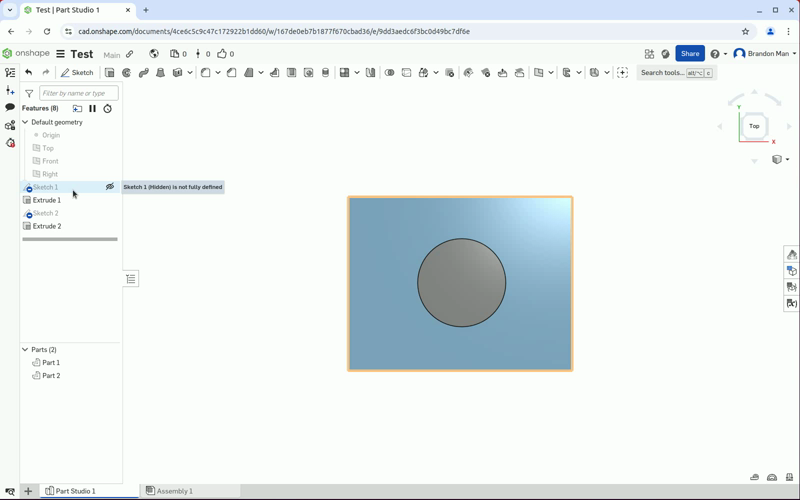
click(73, 189)
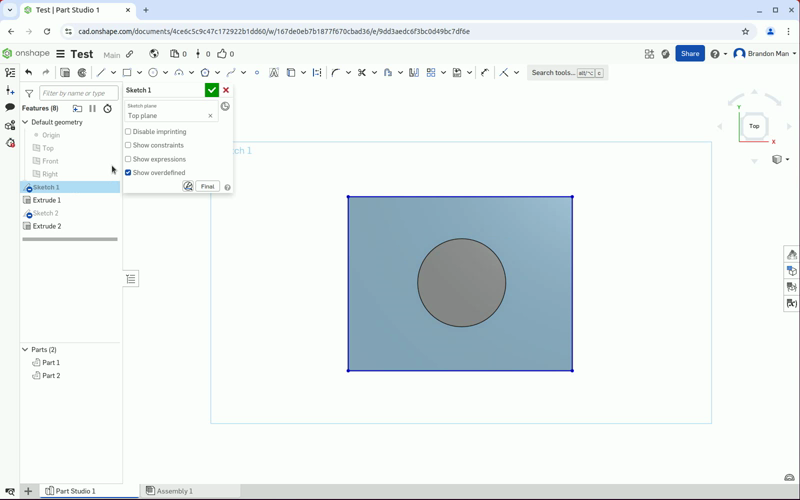
mouse_move(229, 92)
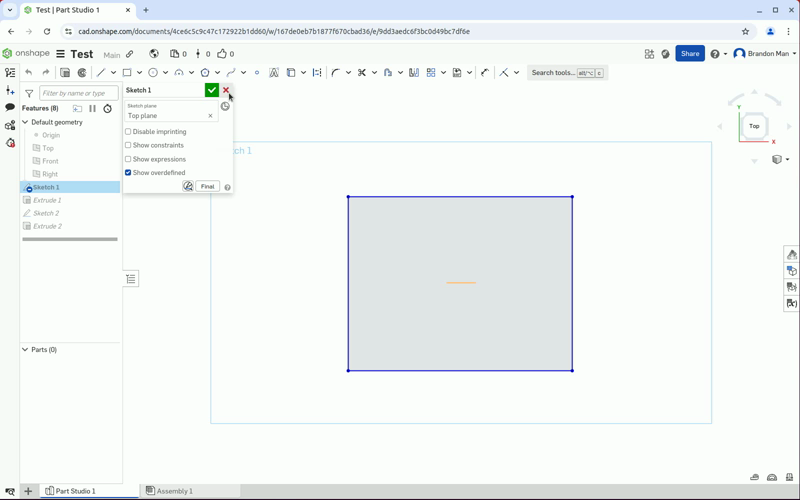
click(229, 92)
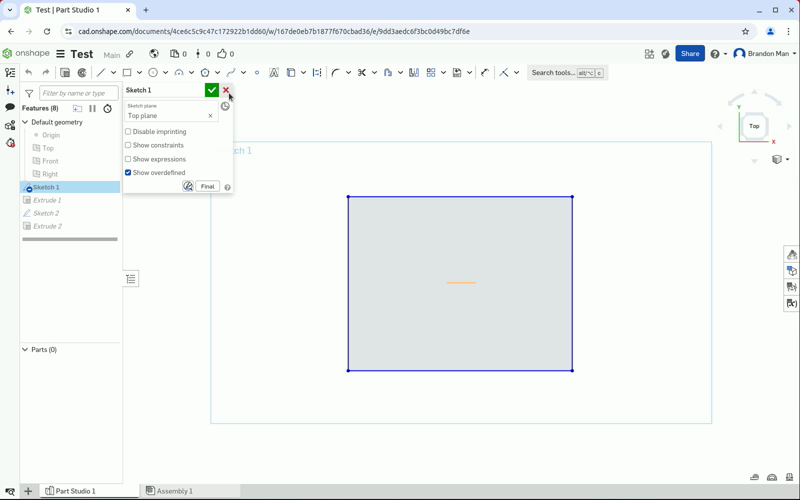
mouse_move(73, 352)
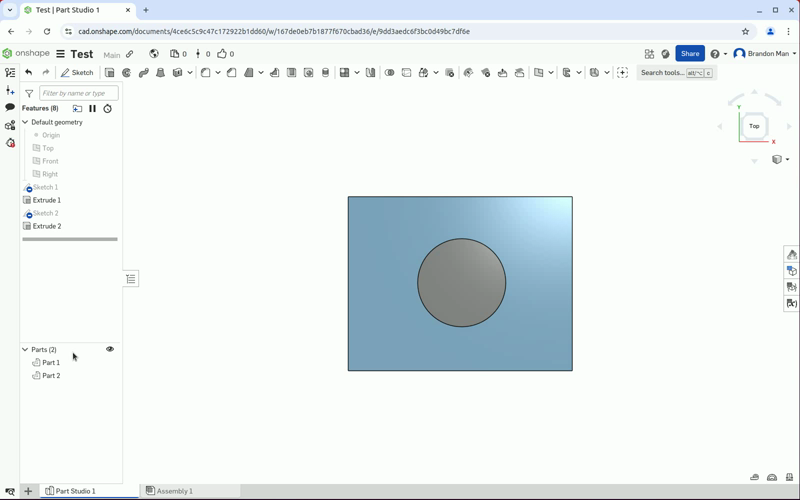
key(y)
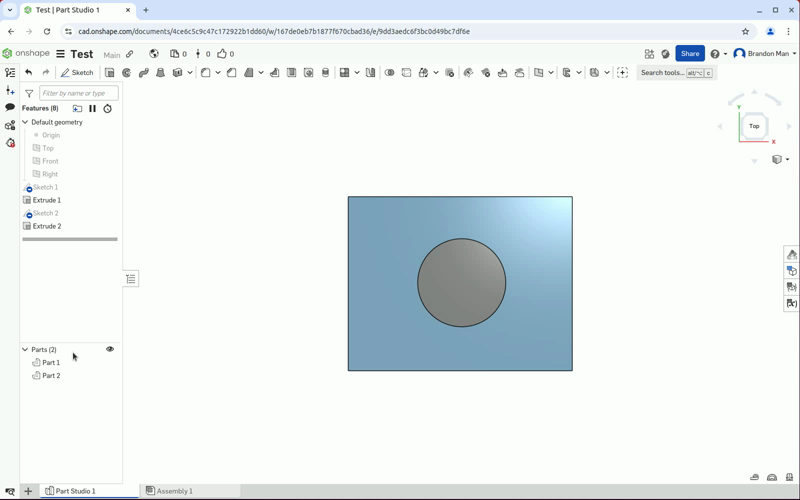
key(shift+p)
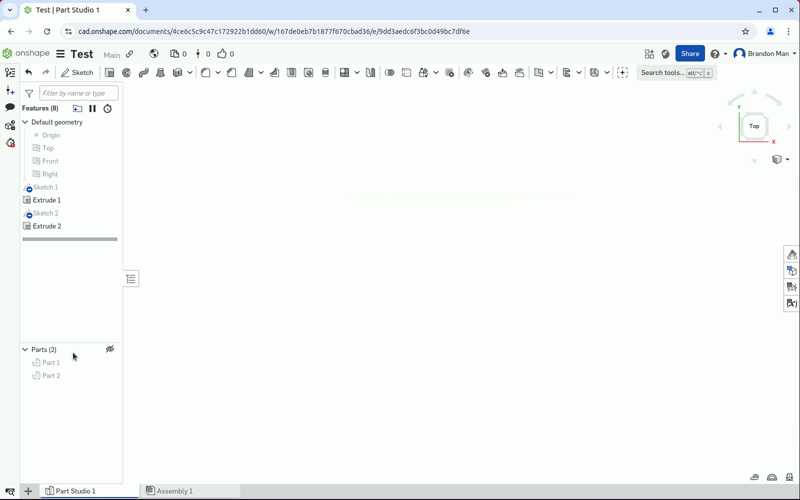
key(space)
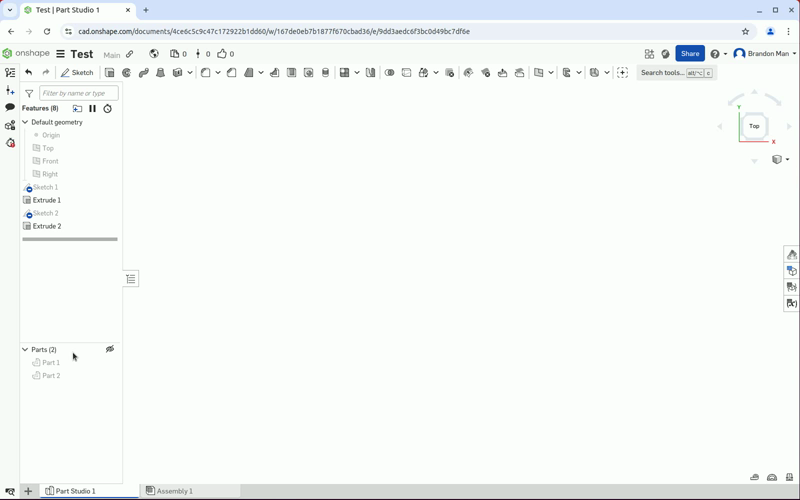
key_down(shift)
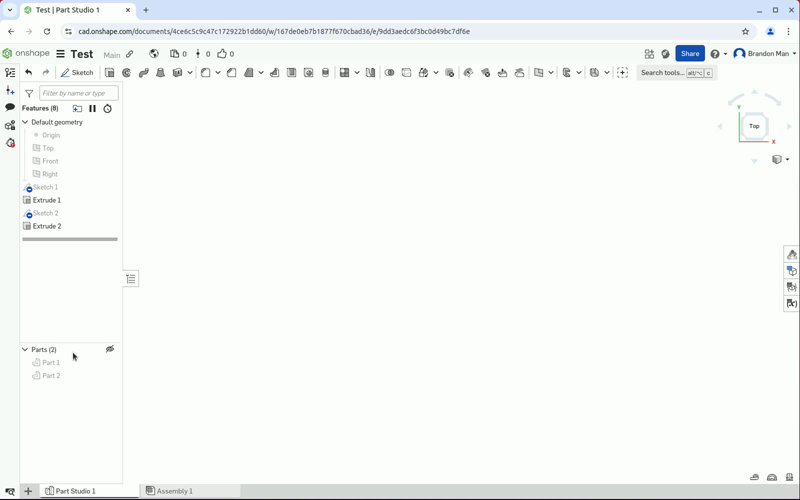
key(up)
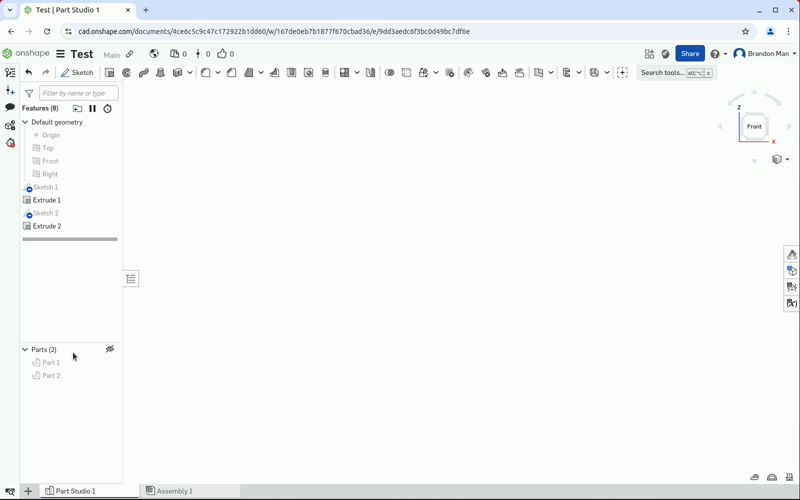
key_up(shift)
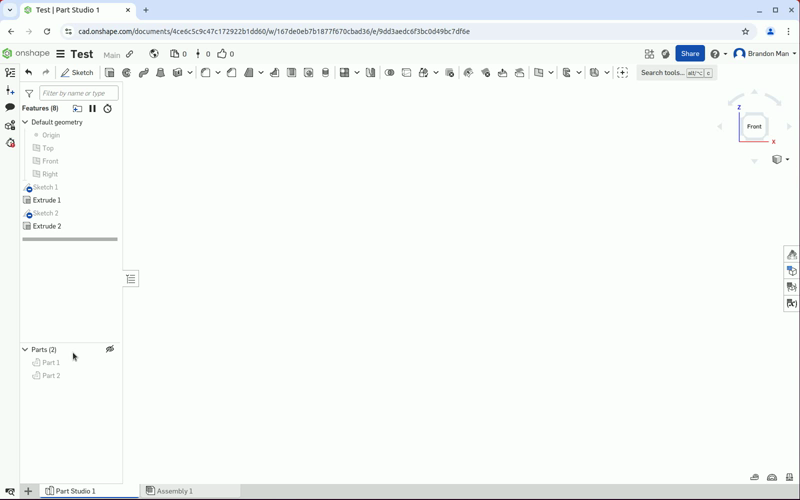
mouse_move(73, 352)
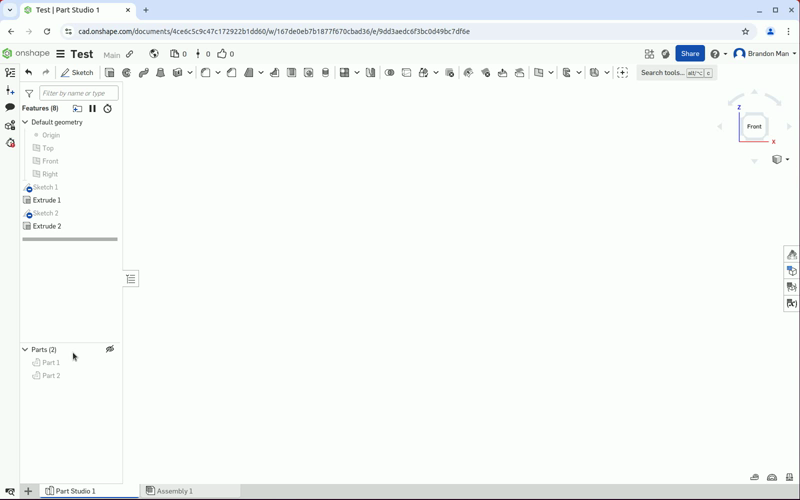
key(shift+y)
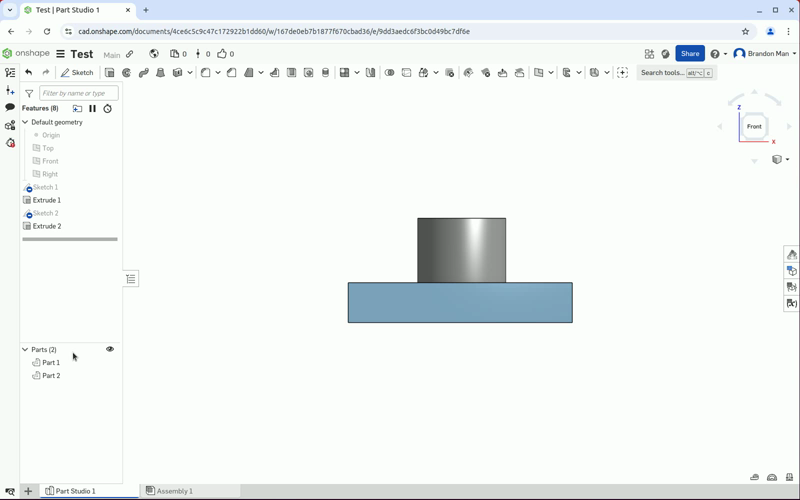
mouse_move(541, 75)
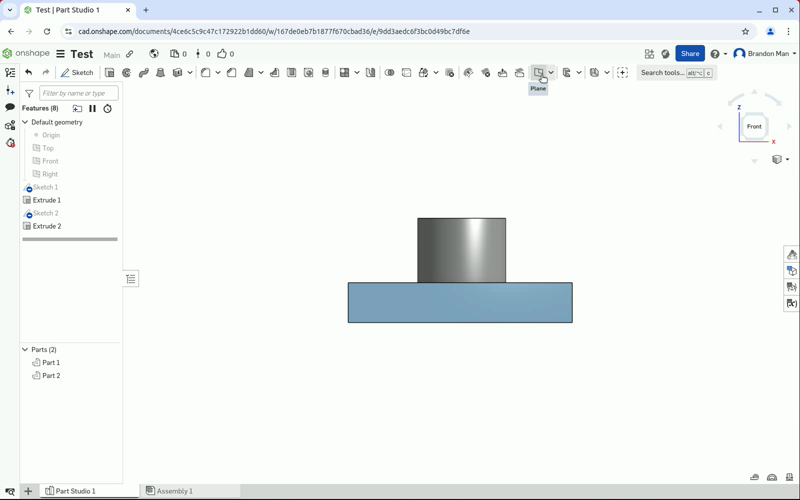
click(541, 75)
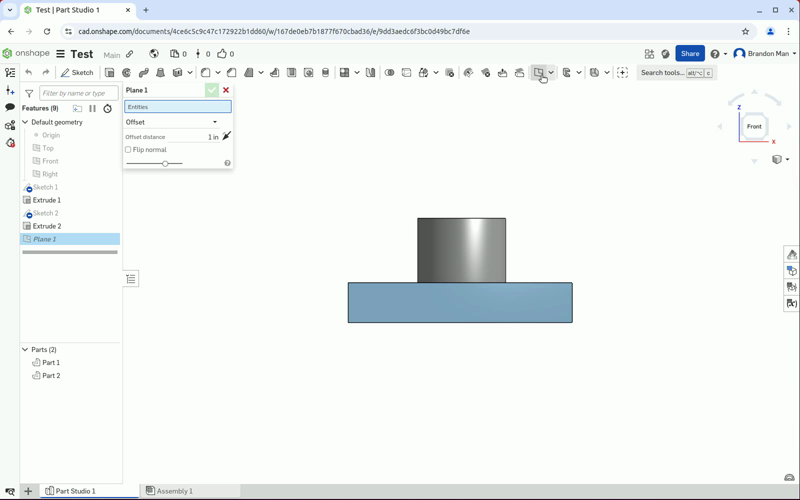
mouse_move(73, 163)
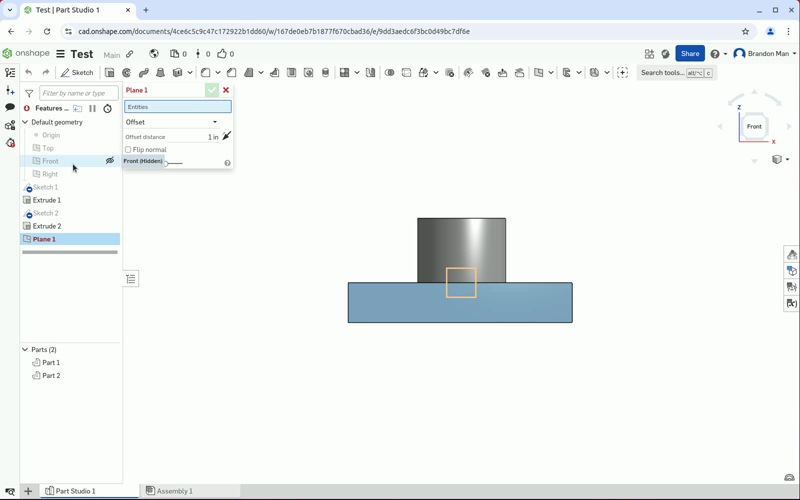
click(73, 163)
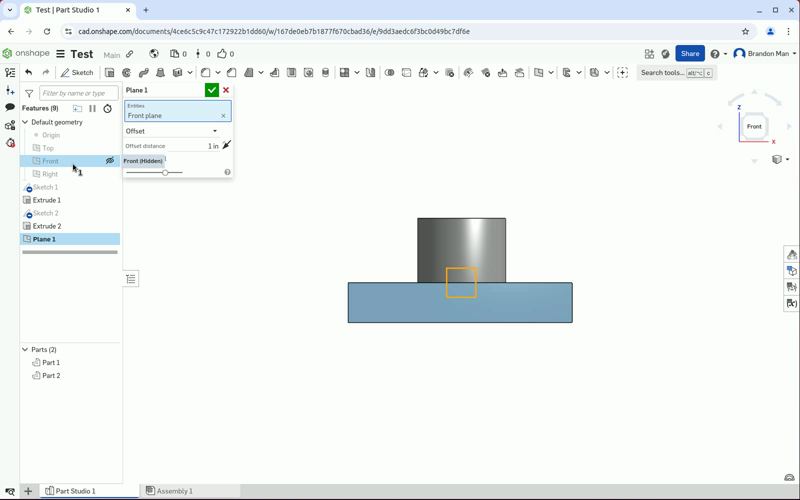
key(tab, 2)
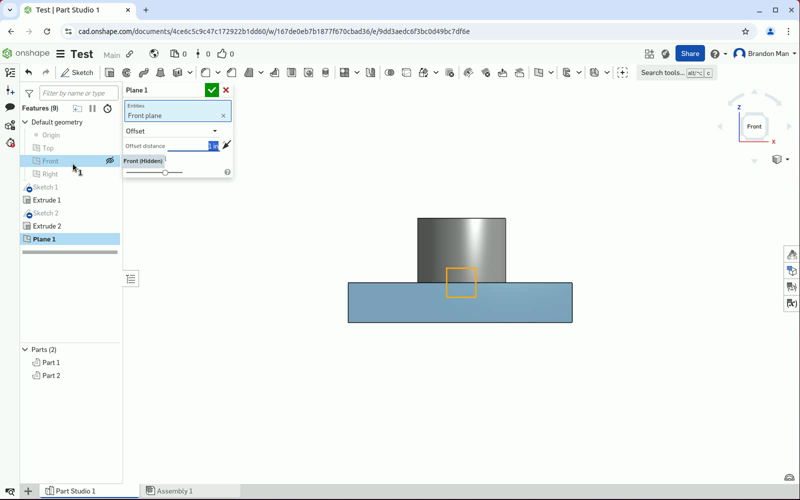
text(18.055)
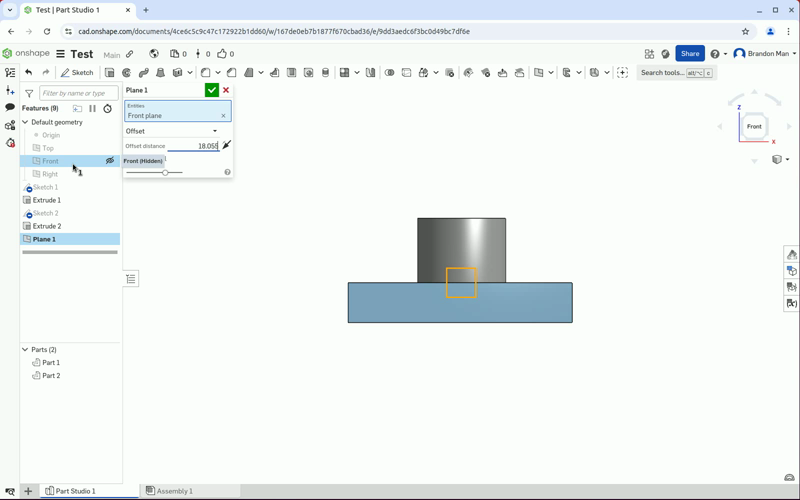
key(enter, 2)
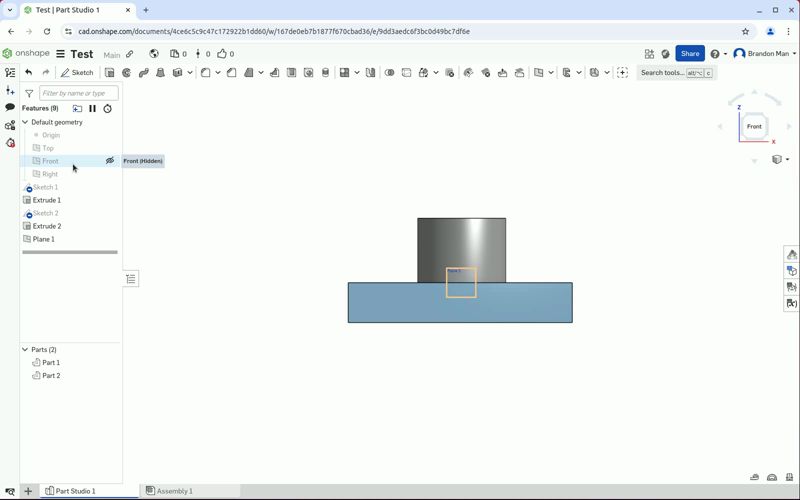
key(shift+s)
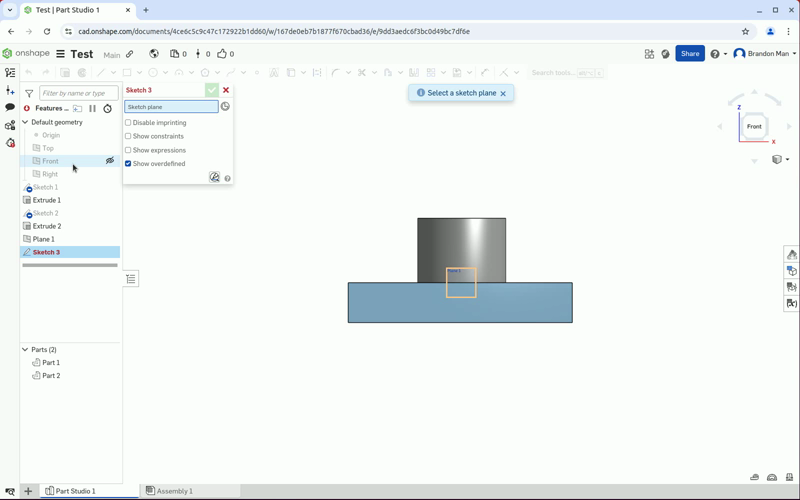
mouse_move(73, 241)
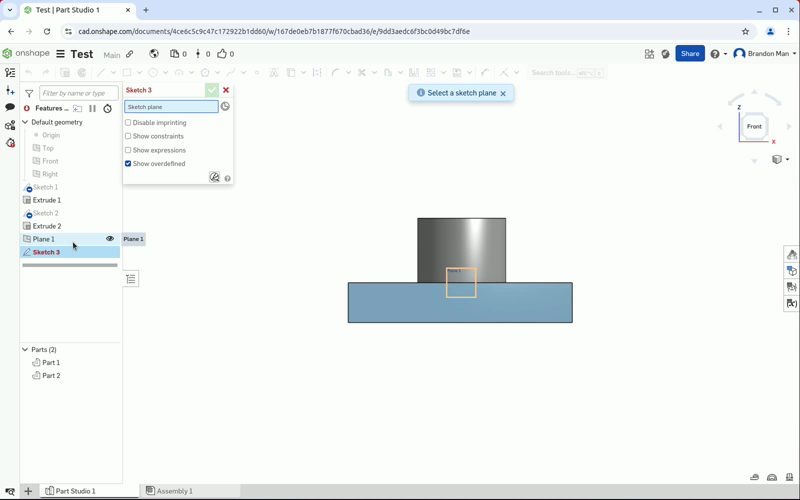
click(73, 241)
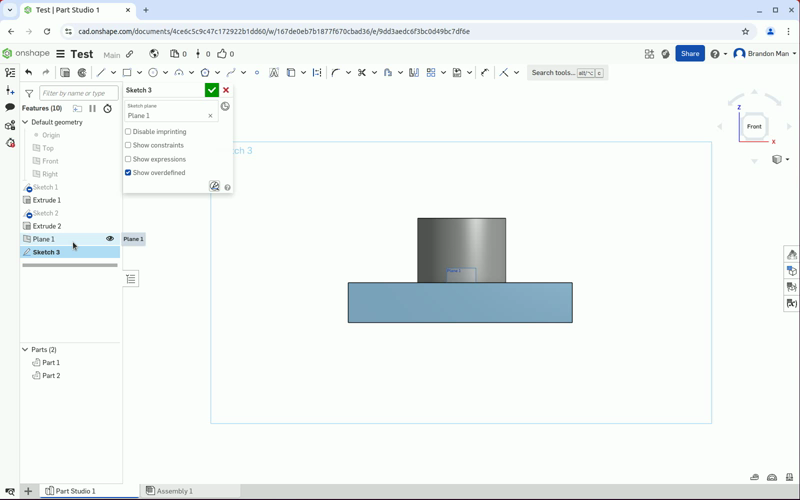
mouse_move(73, 352)
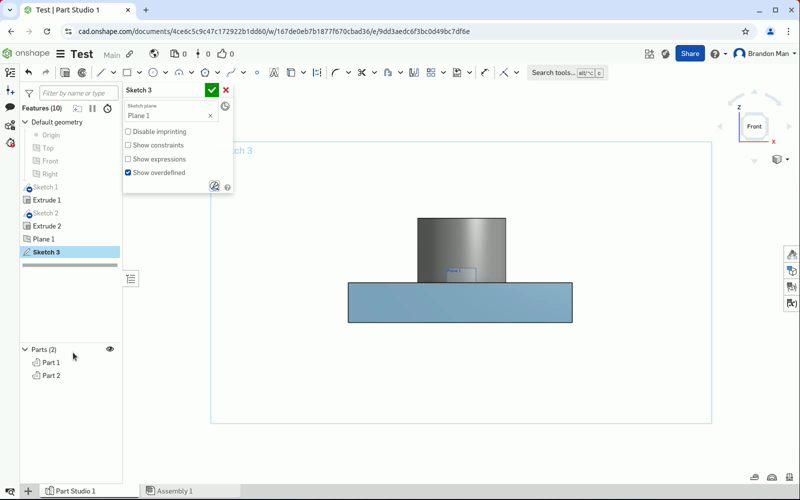
key(y)
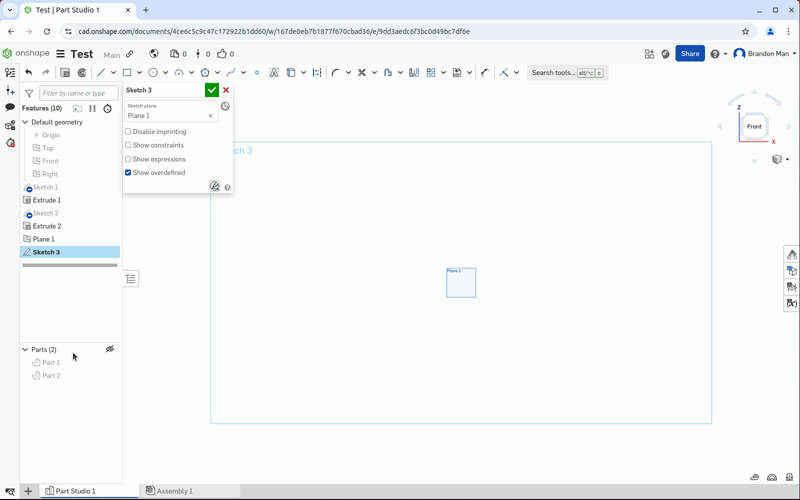
key(l)
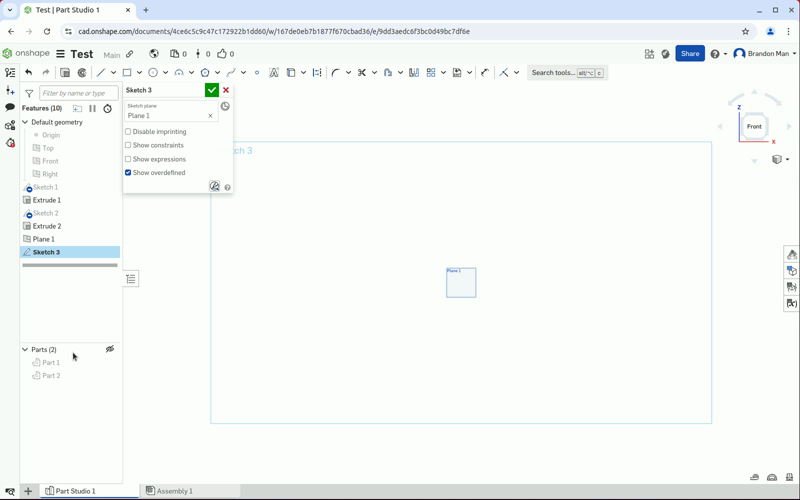
key_down(shift)
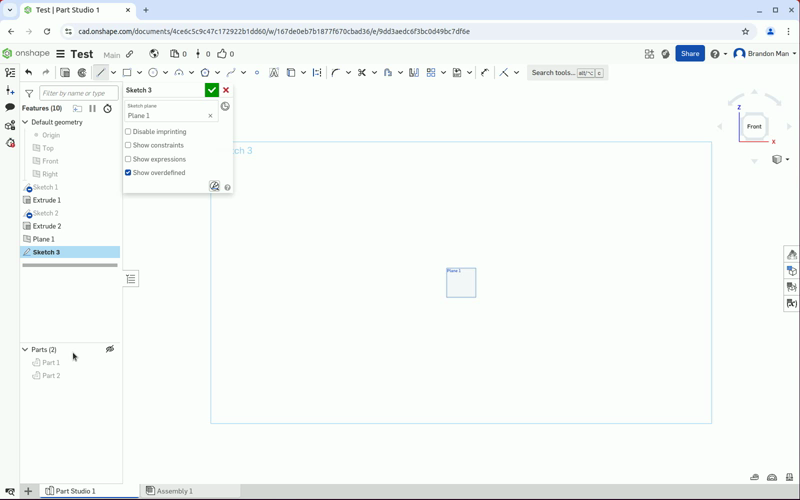
mouse_move(418, 218)
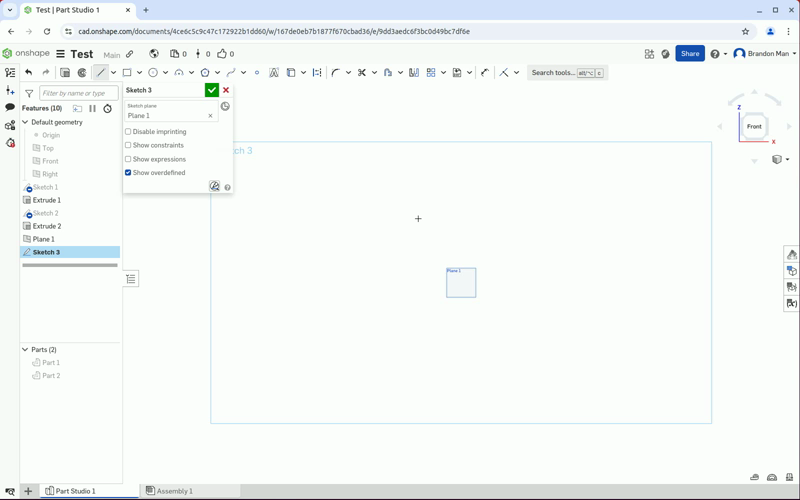
click(418, 218)
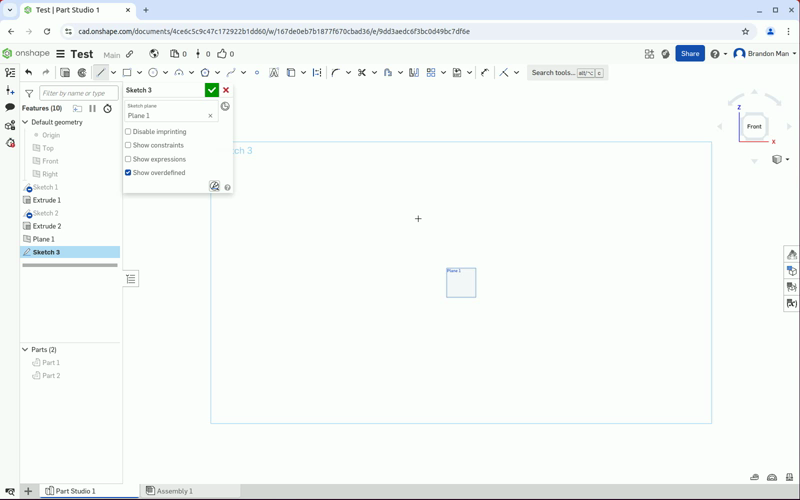
key_up(shift)
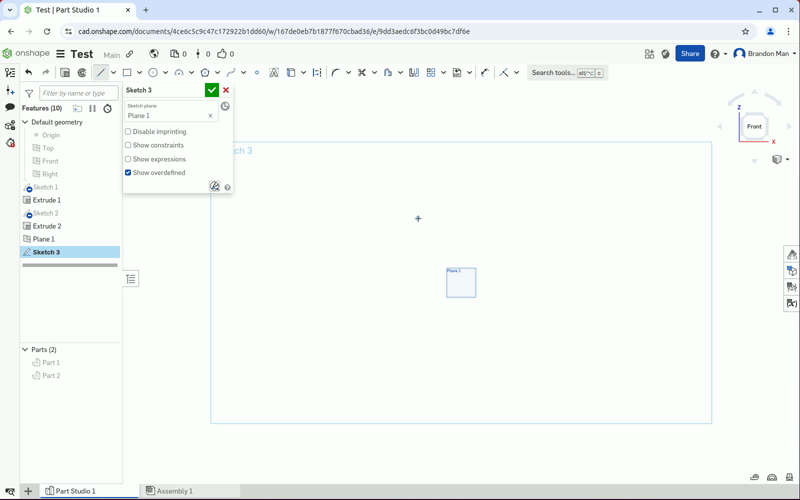
key_down(shift)
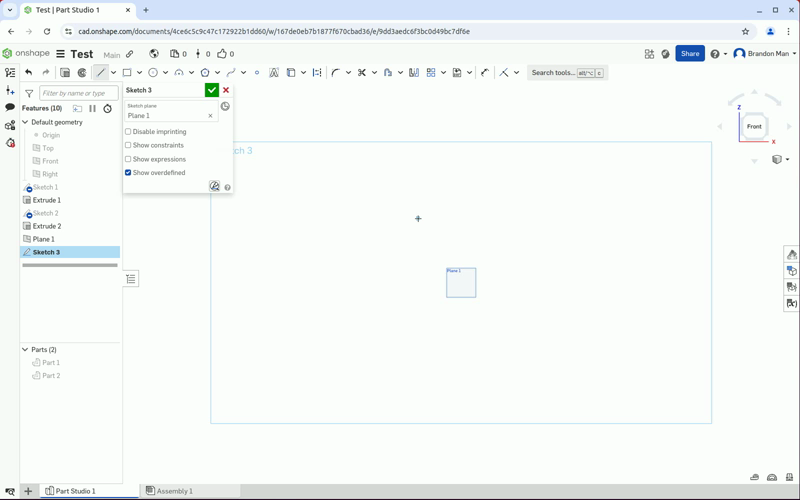
mouse_move(504, 283)
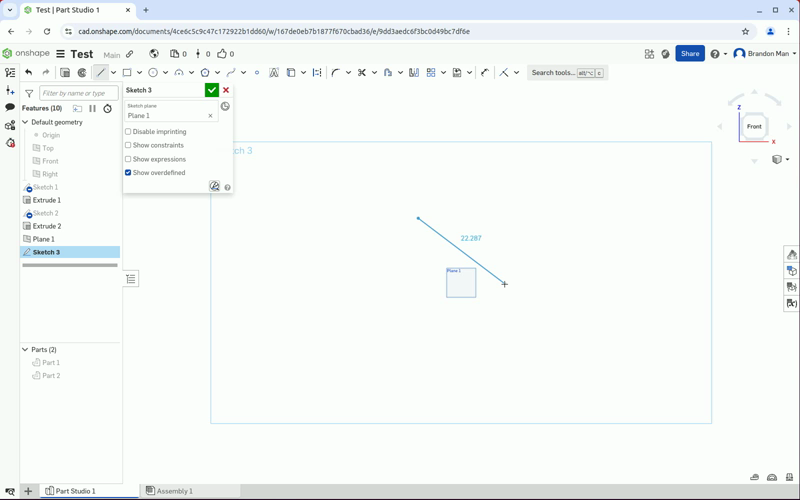
click(504, 283)
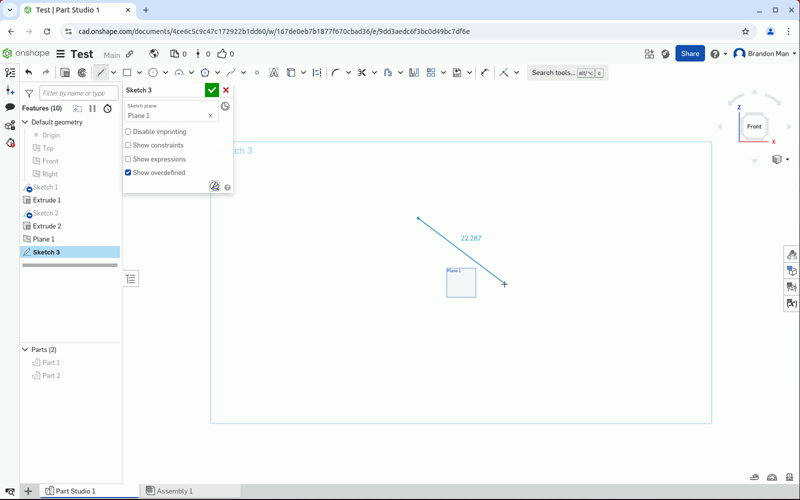
key_up(shift)
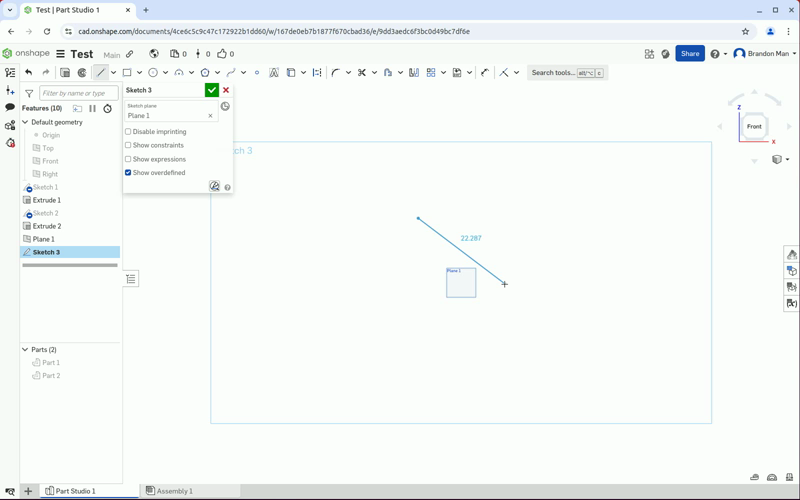
key_down(shift)
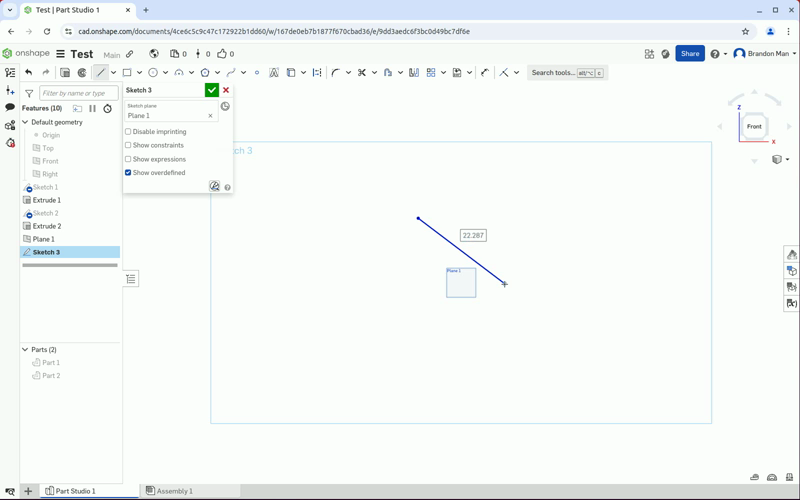
mouse_move(504, 218)
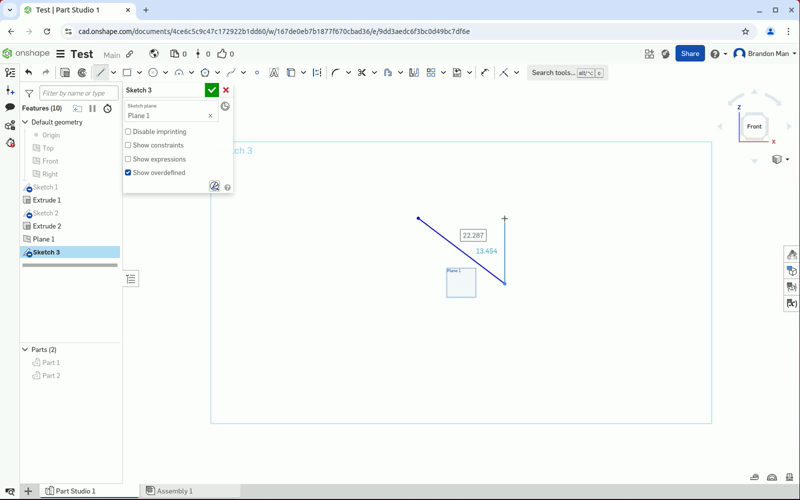
click(504, 218)
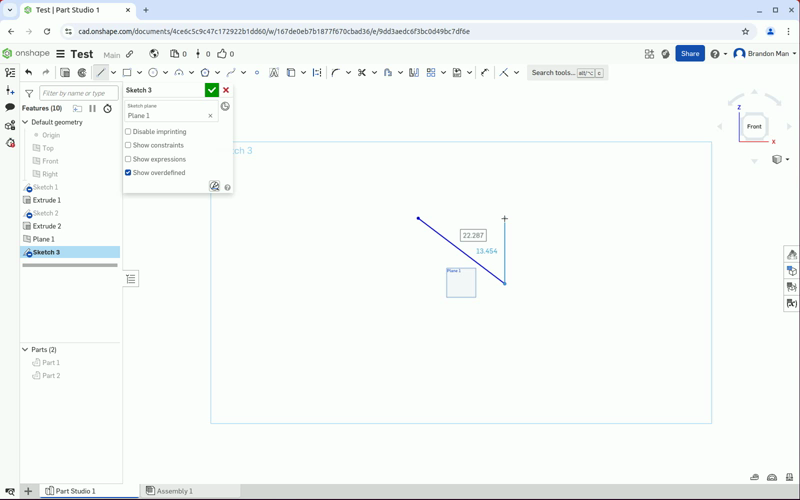
key_up(shift)
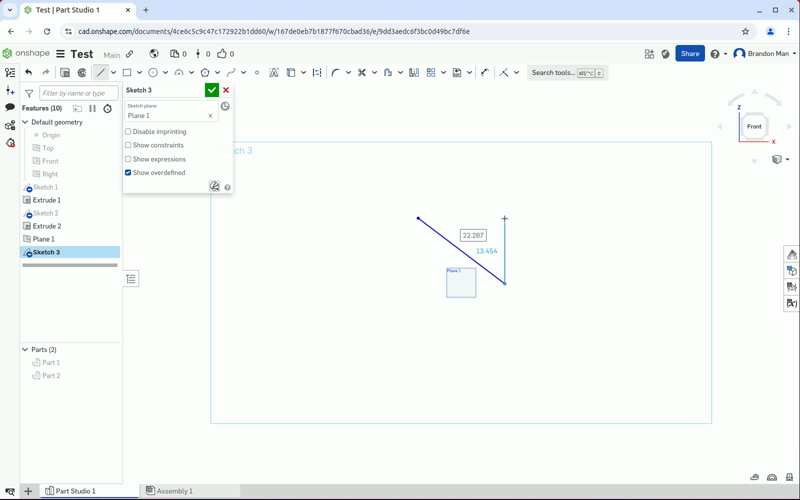
key_down(shift)
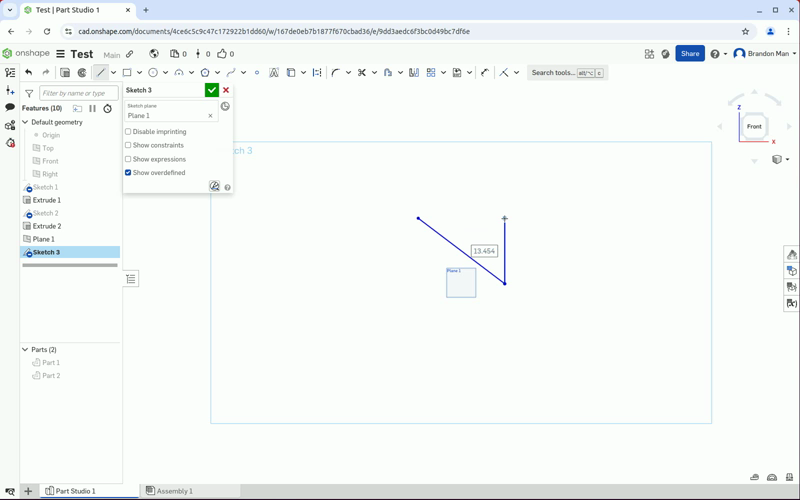
mouse_move(418, 218)
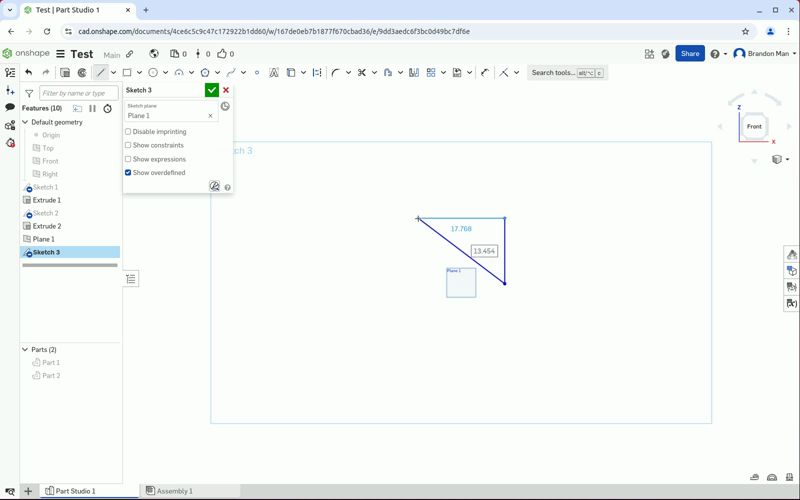
key_up(shift)
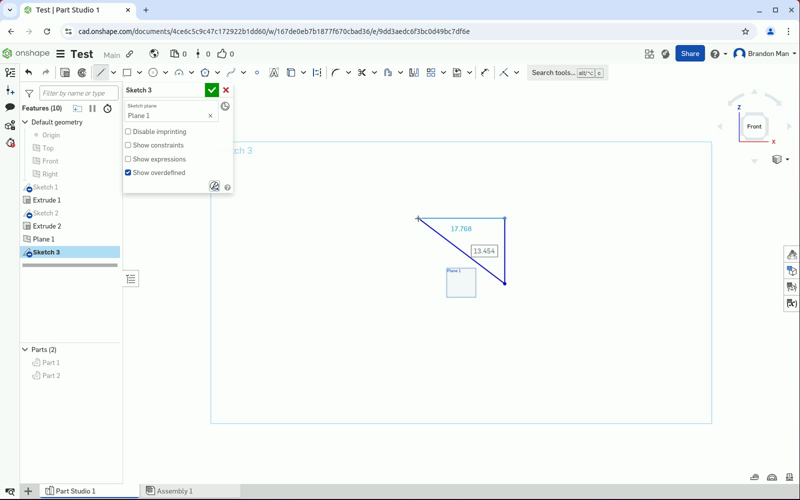
click(418, 218)
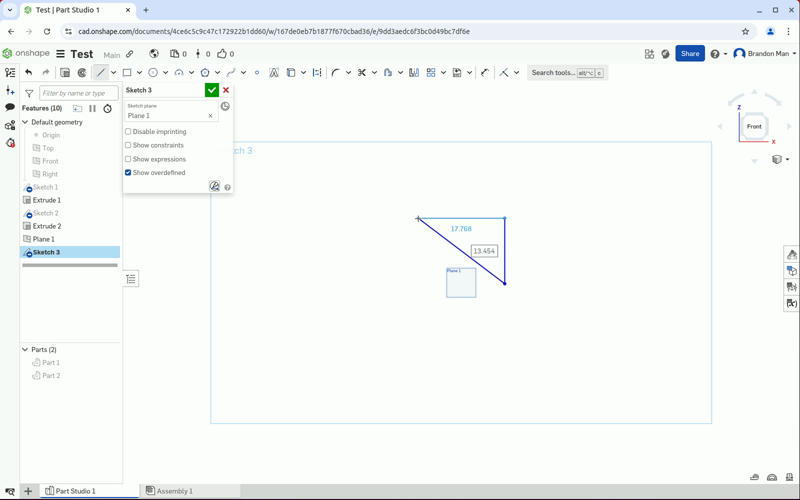
key(esc)
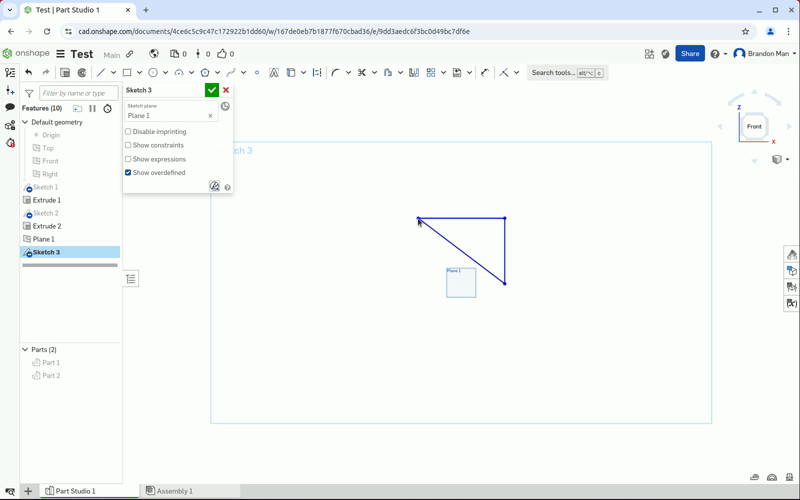
mouse_move(466, 221)
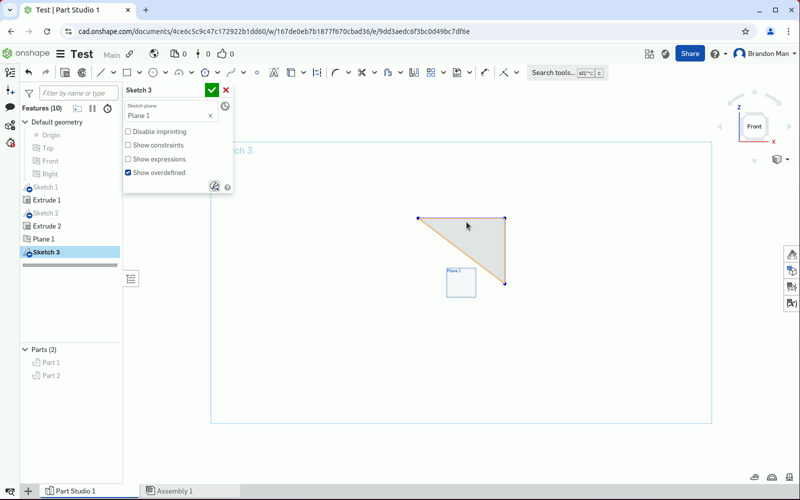
click(466, 221)
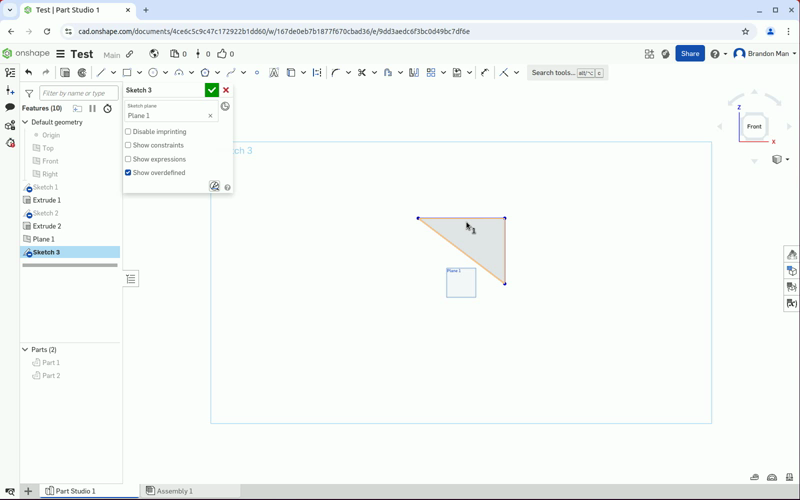
mouse_move(73, 352)
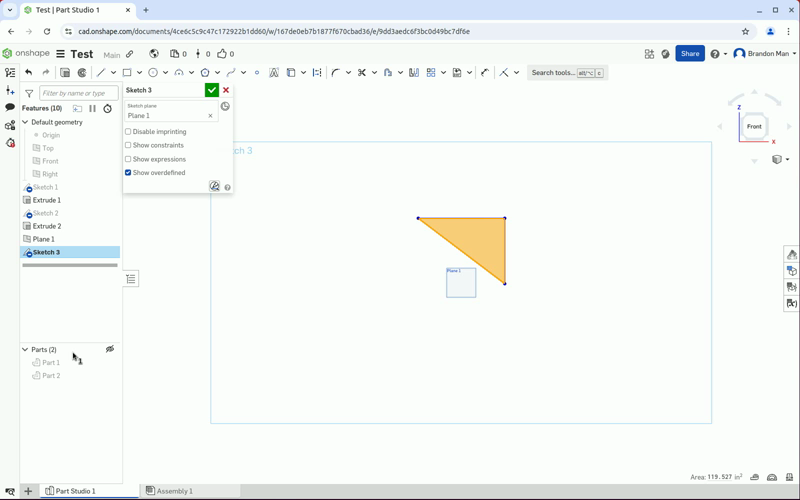
key(shift+y)
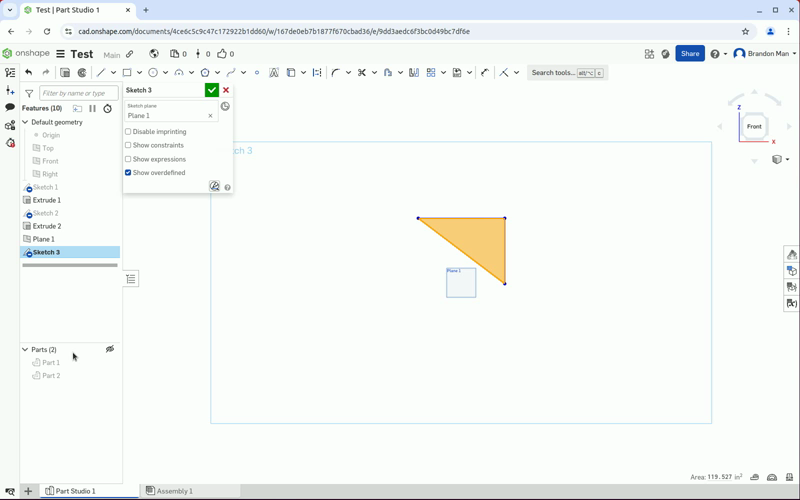
key(shift+e)
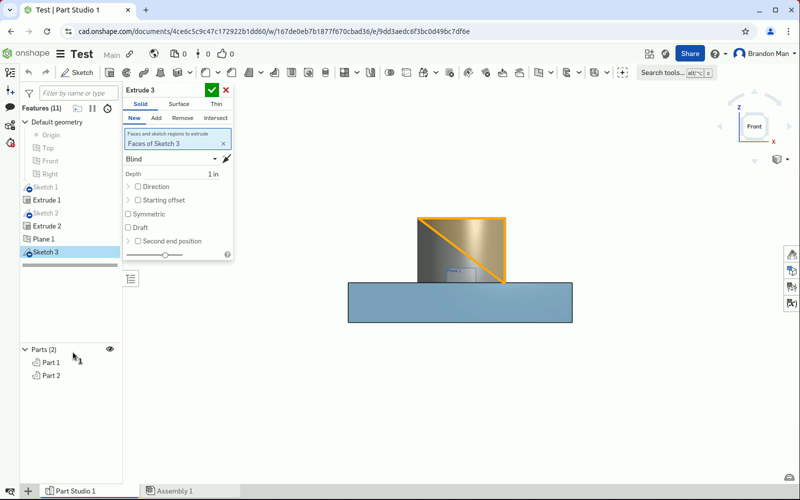
mouse_move(143, 106)
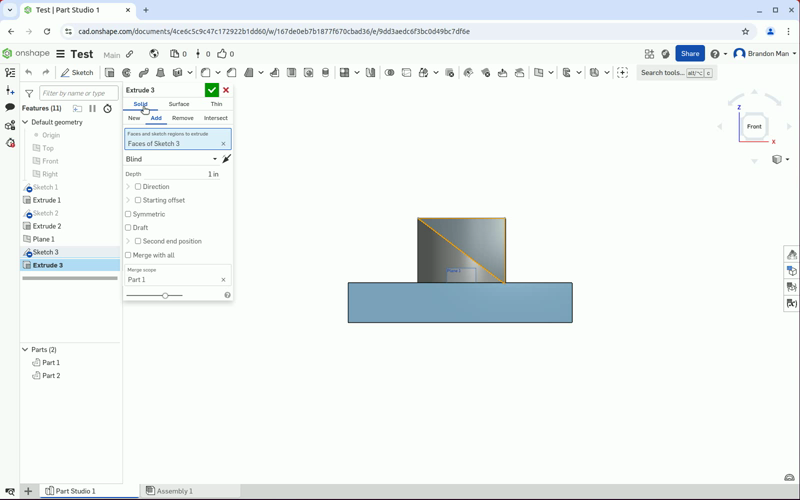
click(143, 106)
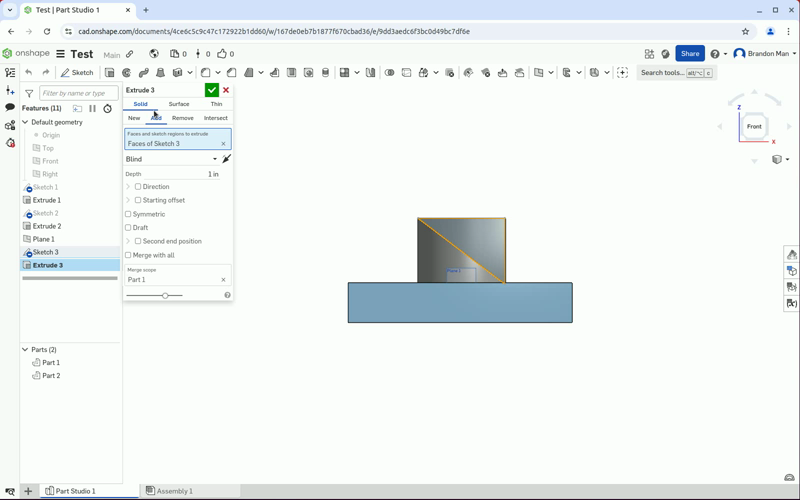
mouse_move(186, 120)
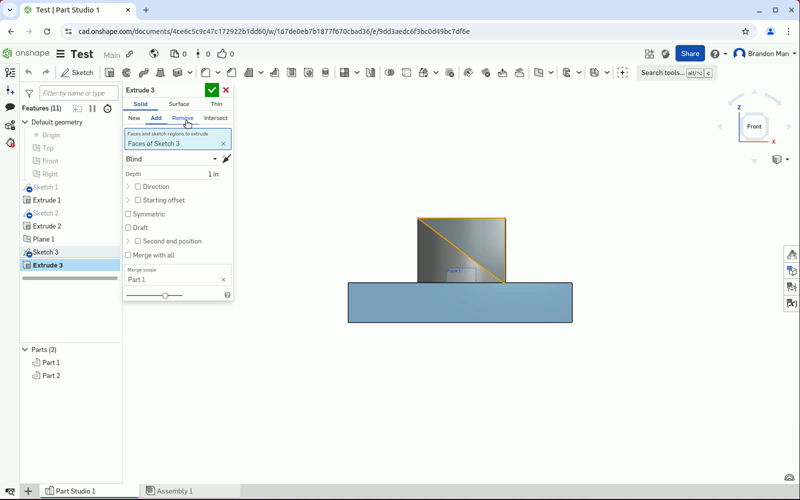
click(186, 120)
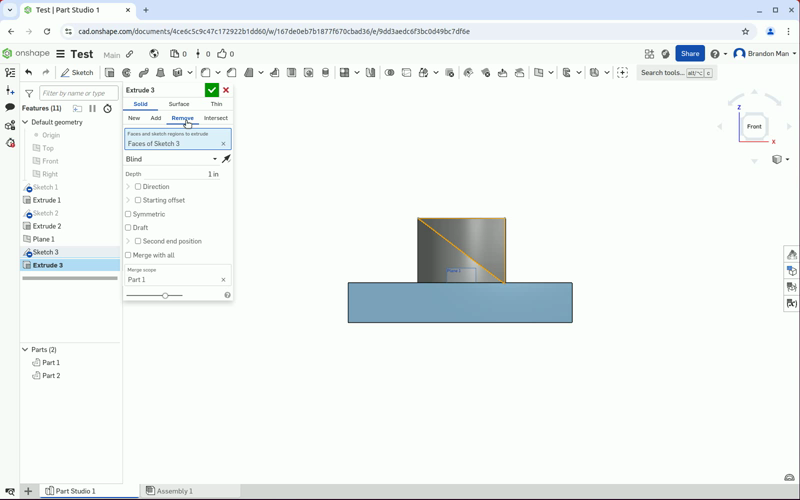
key(tab, 4)
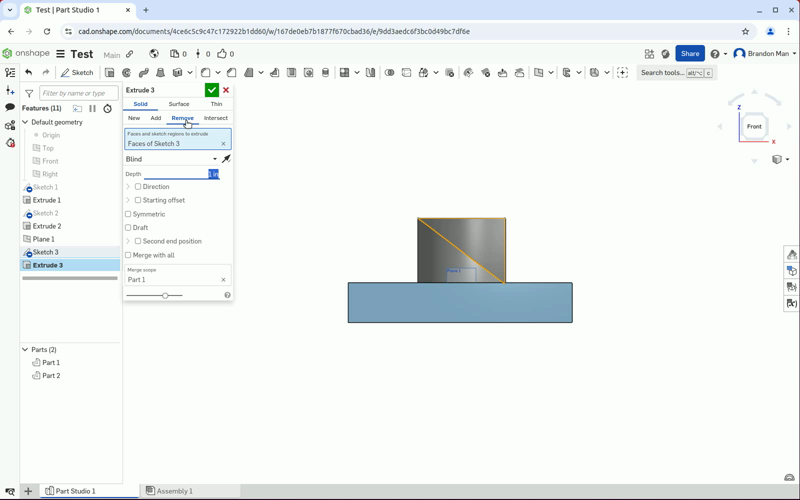
text(30.811)
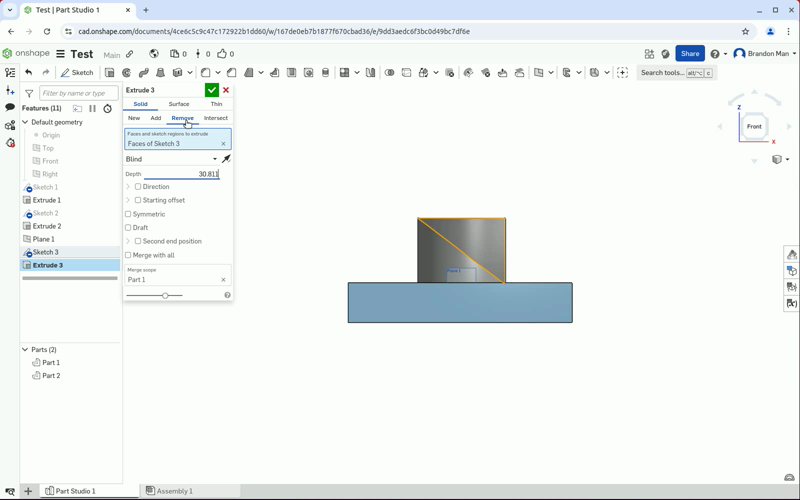
key(tab, 6)
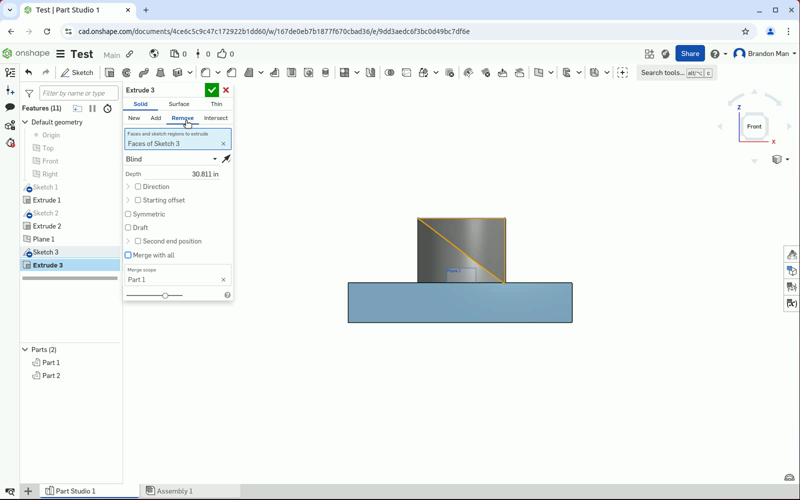
key(space)
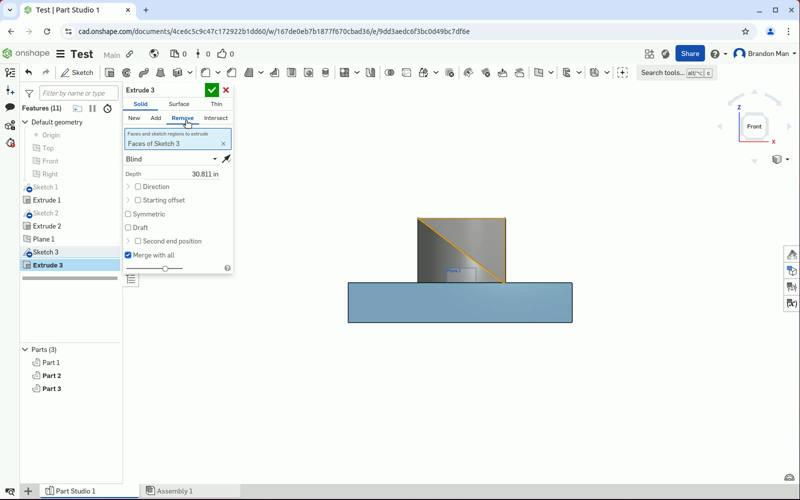
key(enter)
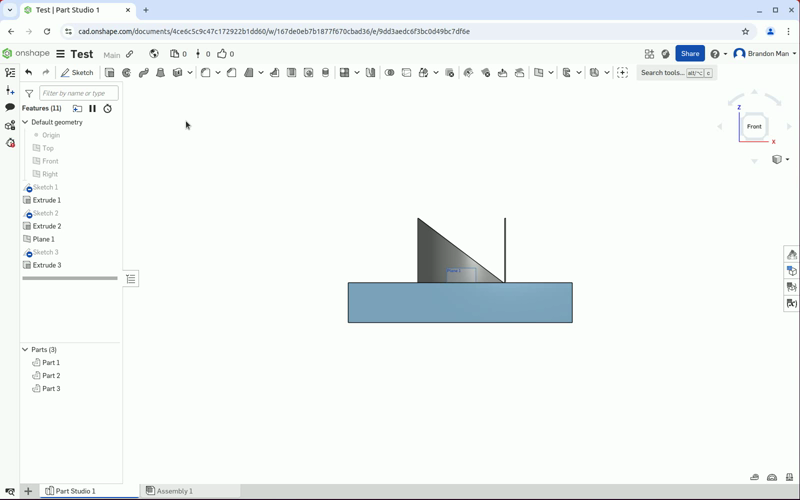
key(shift+h)
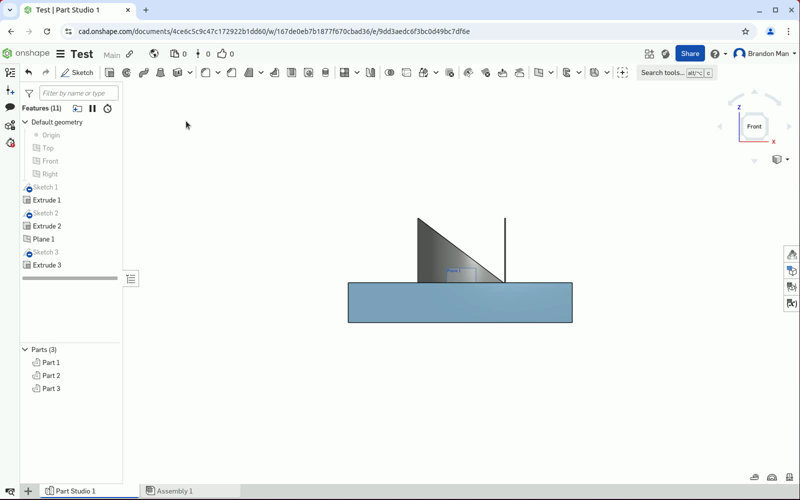
key(shift+h)
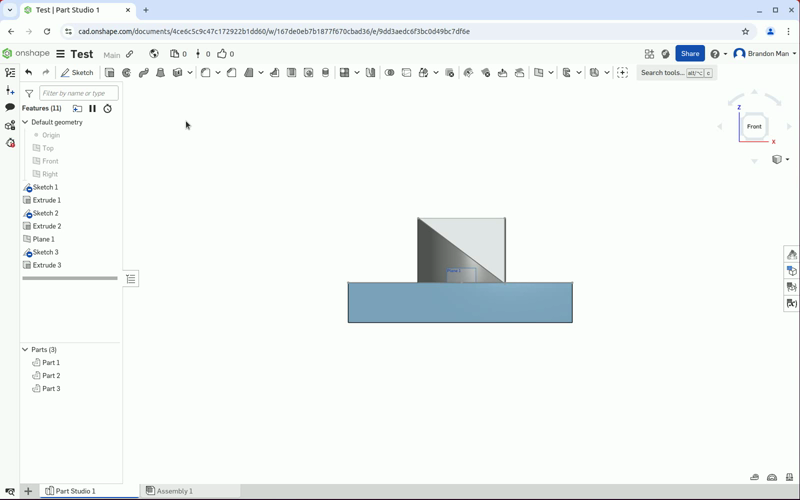
key(shift+7)
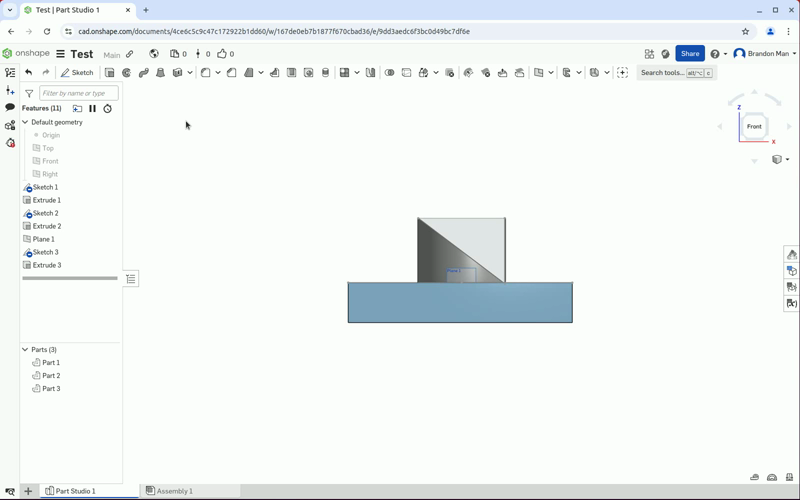
key(left, 2)
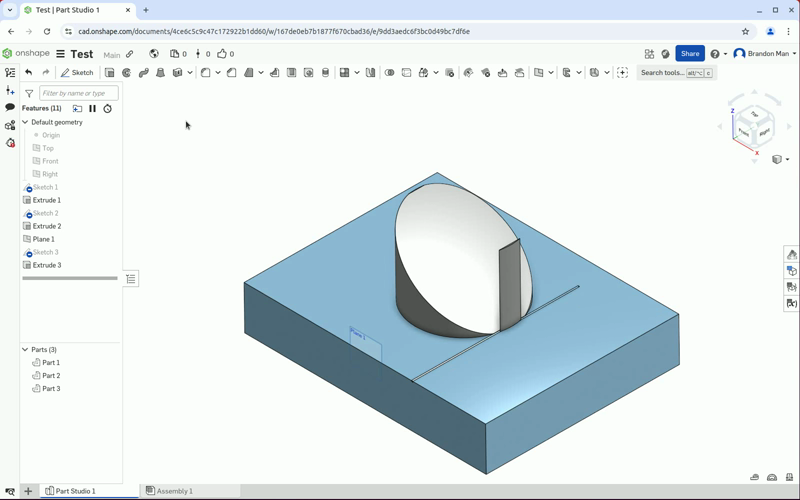
key(down, 2)
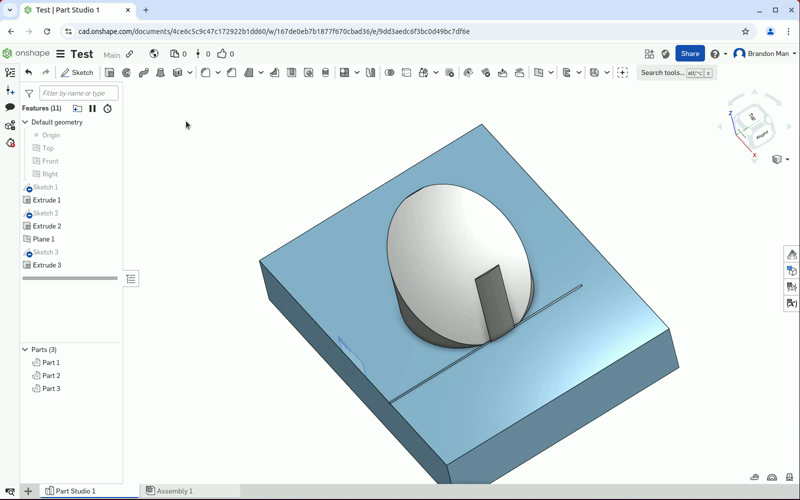
key(up, 2)
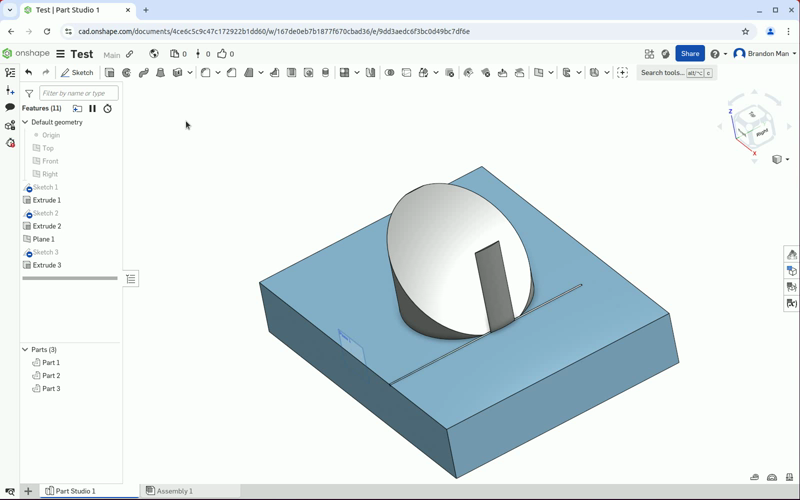
key(right, 2)
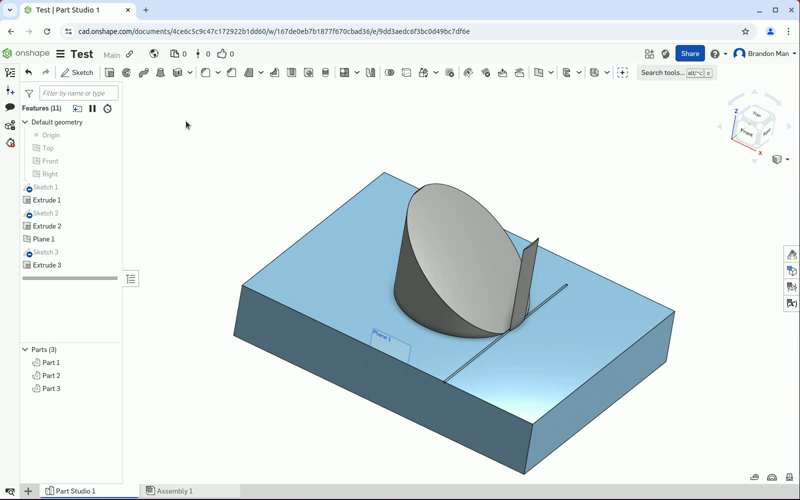
mouse_move(73, 189)
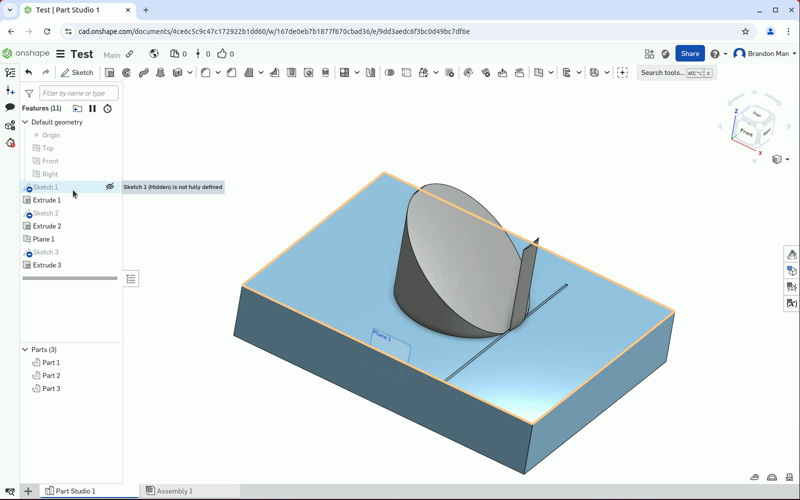
click(73, 189)